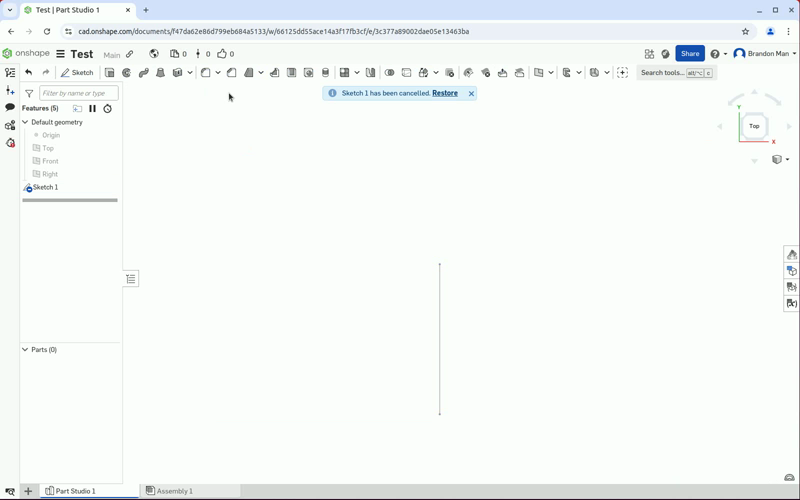
key(shift+h)
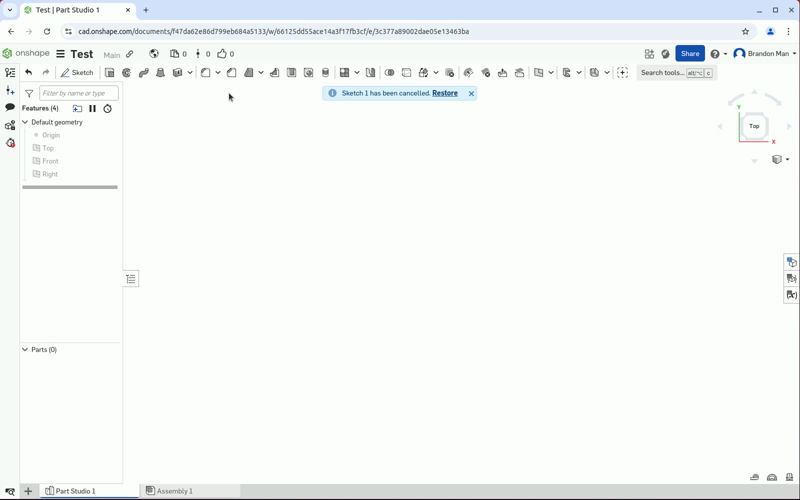
mouse_move(73, 352)
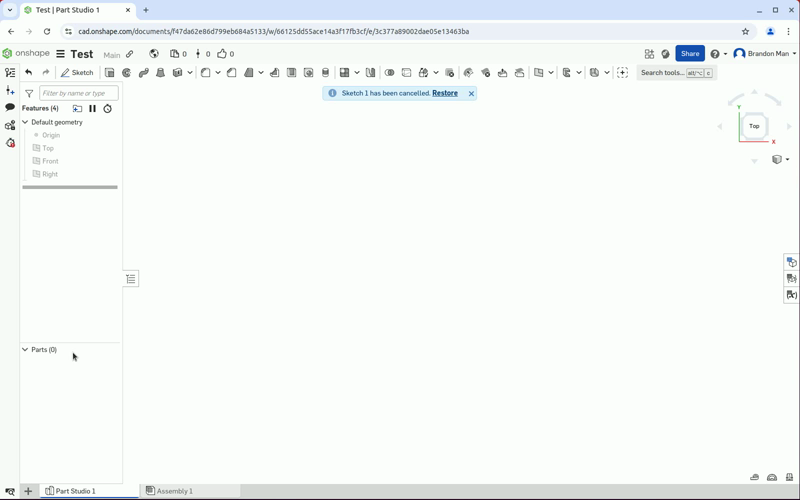
key(y)
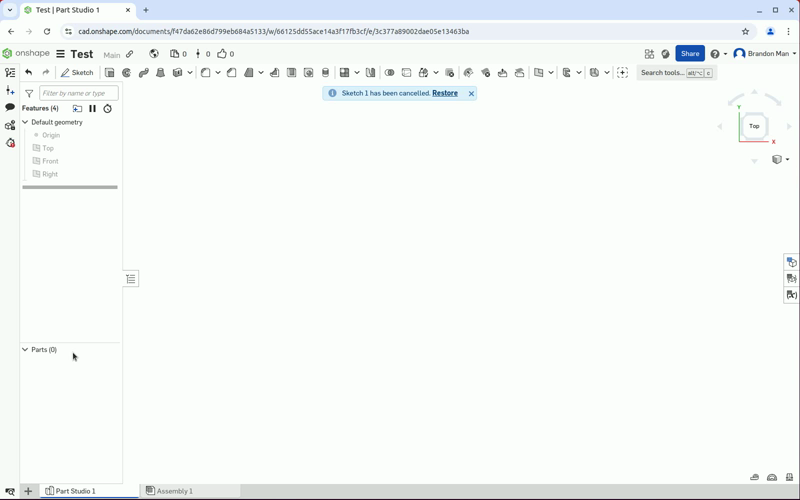
key(shift+p)
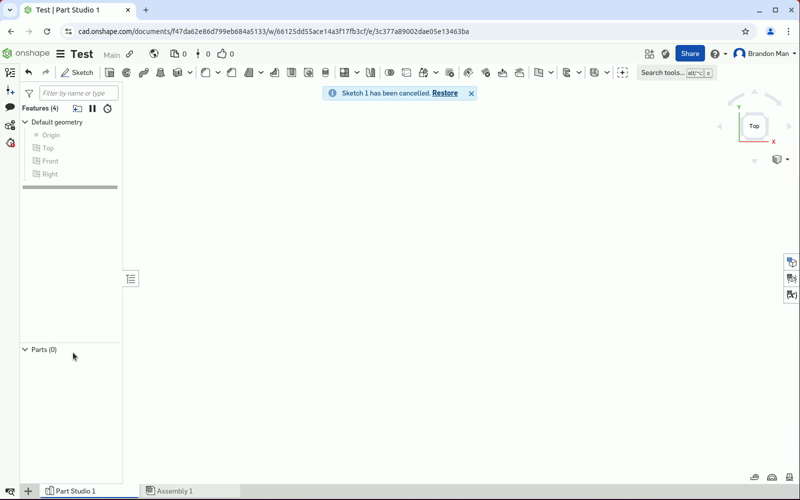
key(space)
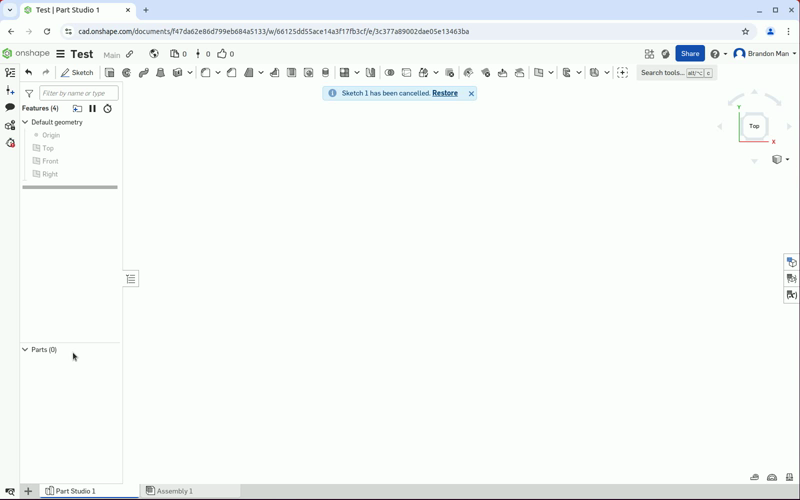
key_down(shift)
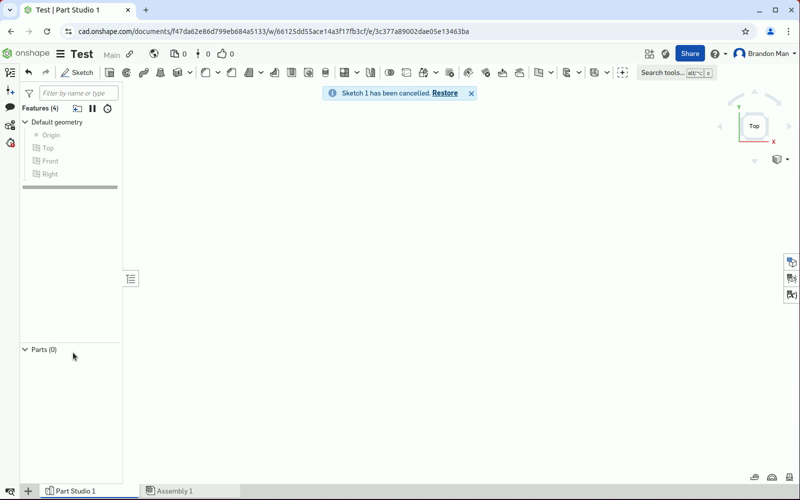
key(up)
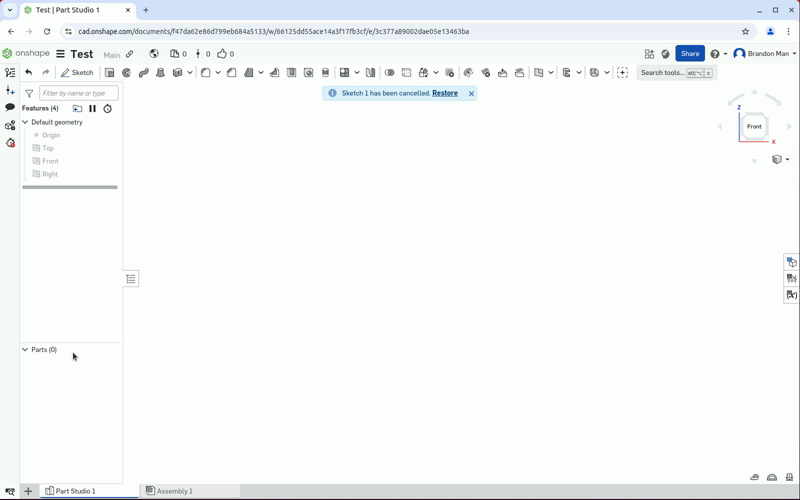
key_up(shift)
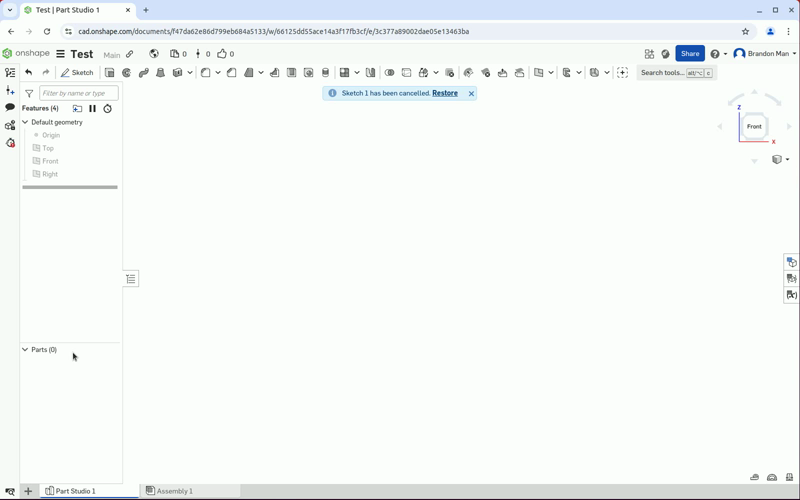
mouse_move(73, 352)
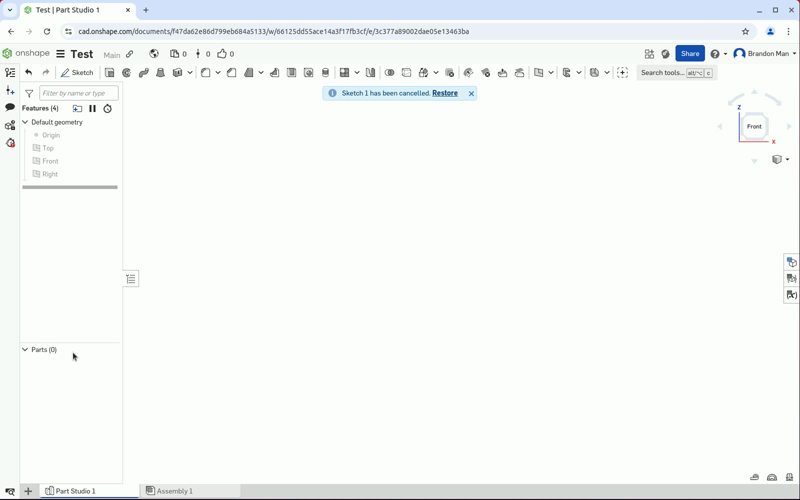
key(shift+y)
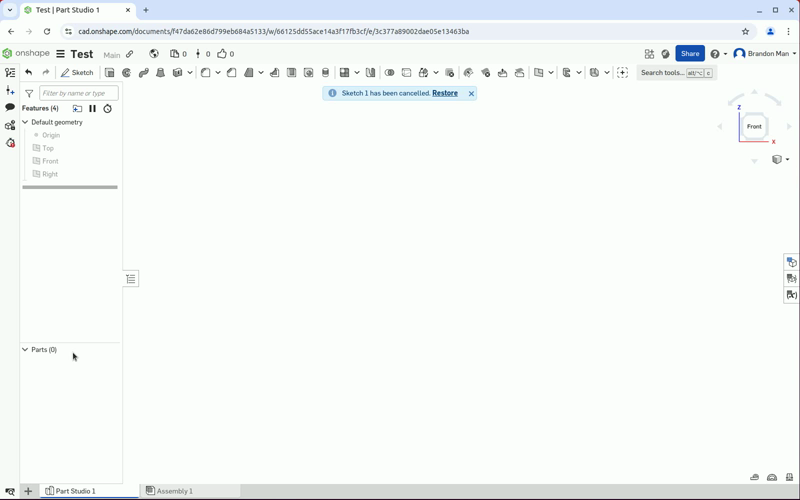
key(shift+s)
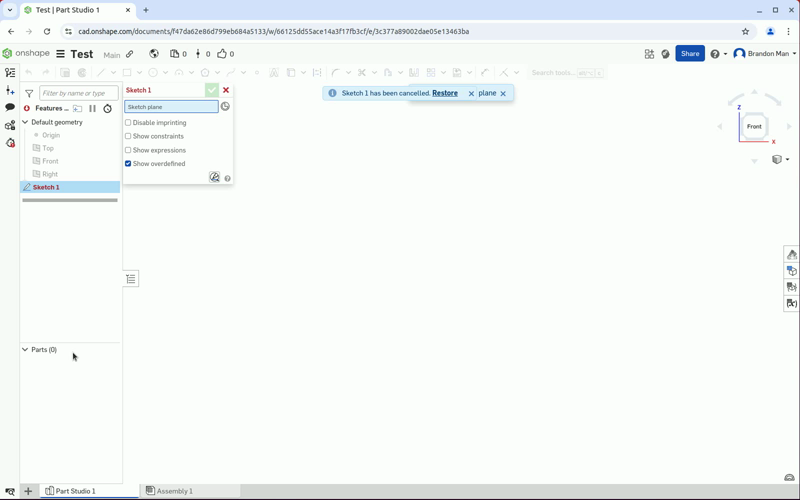
mouse_move(73, 163)
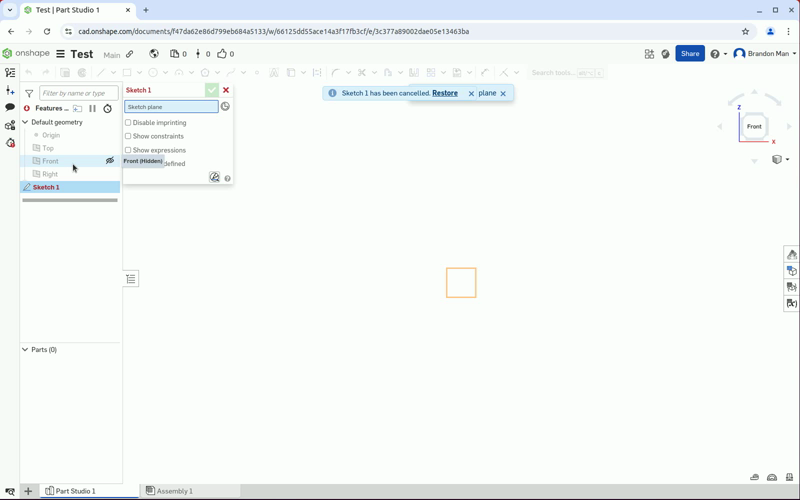
click(73, 163)
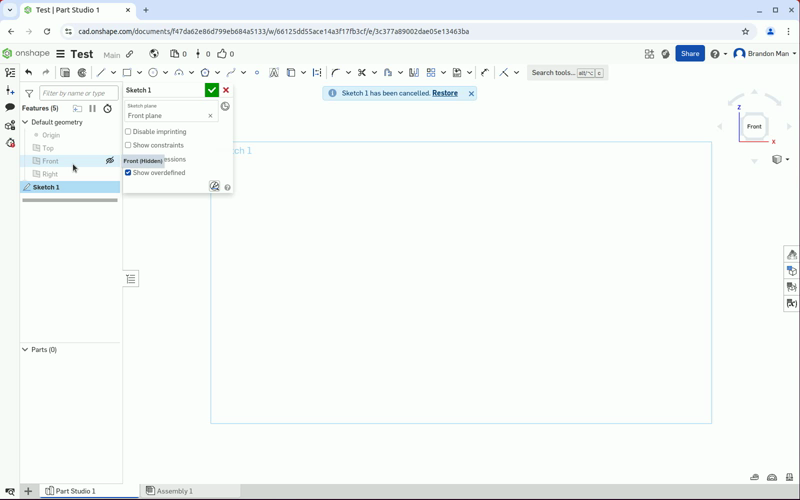
mouse_move(73, 352)
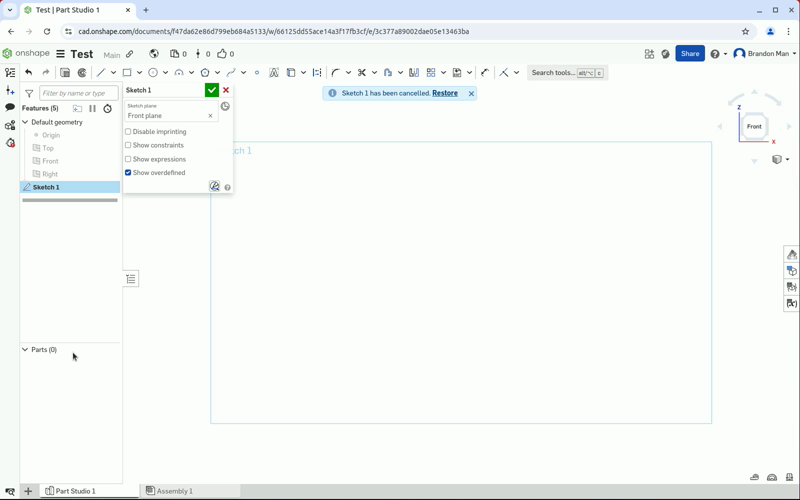
key(y)
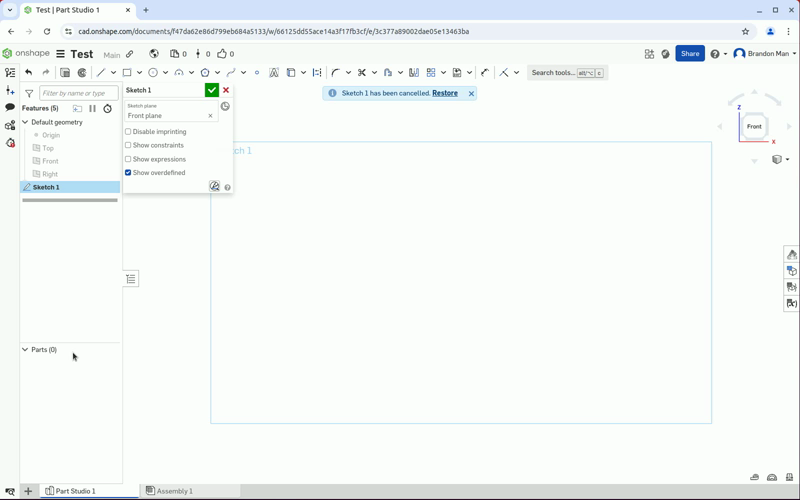
key(l)
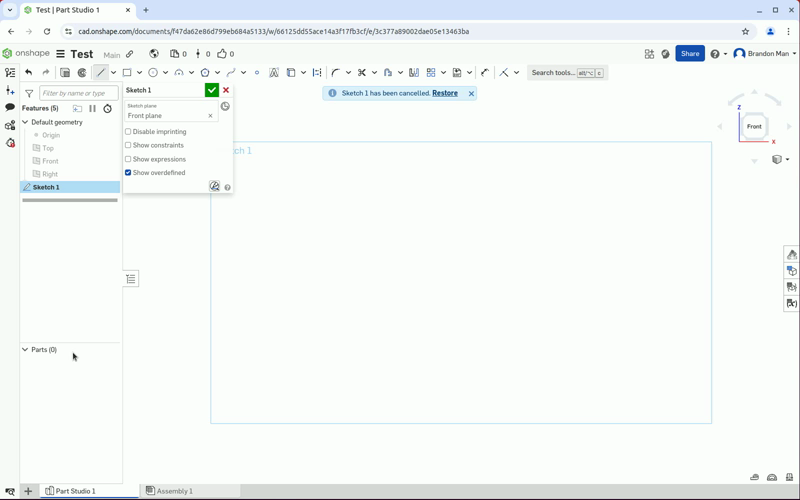
key_down(shift)
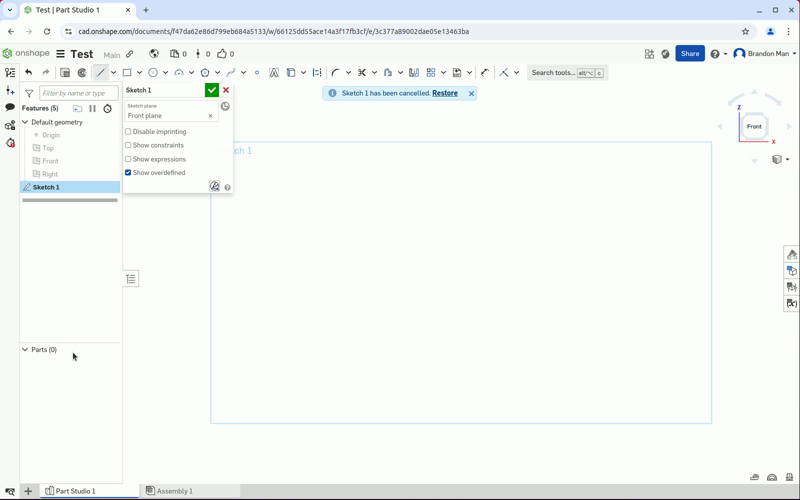
mouse_move(460, 282)
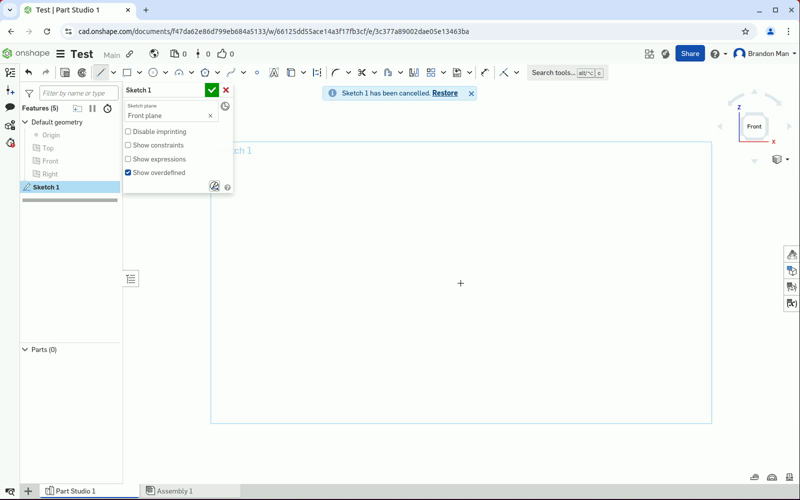
click(460, 282)
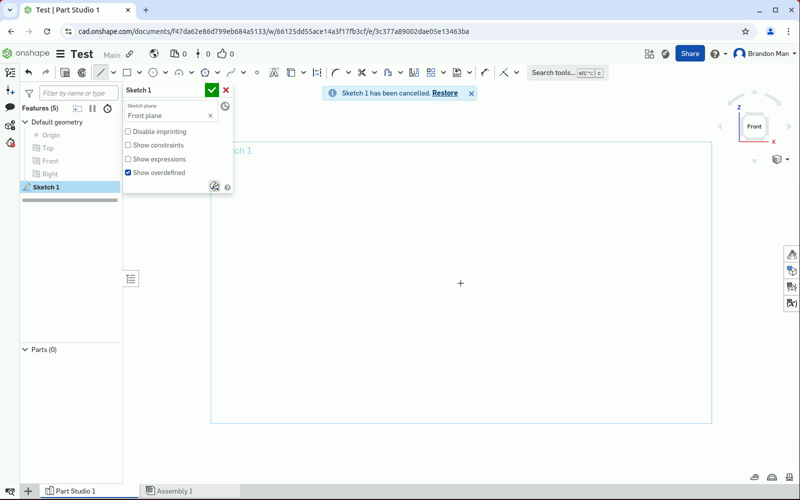
key_up(shift)
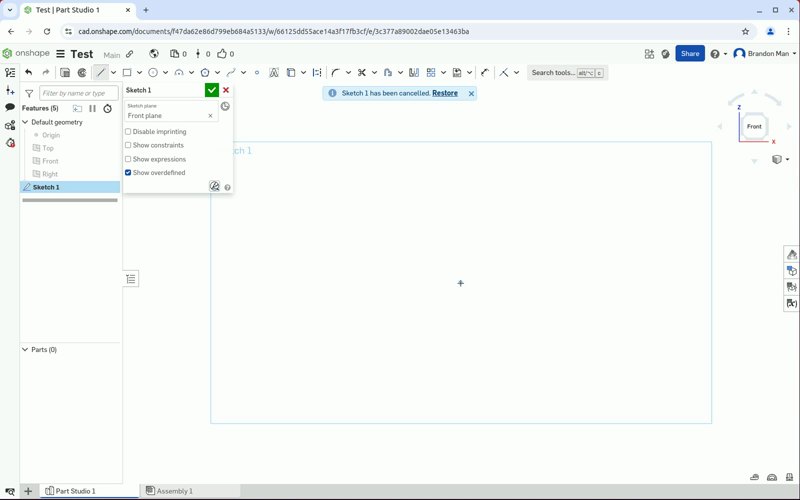
key_down(shift)
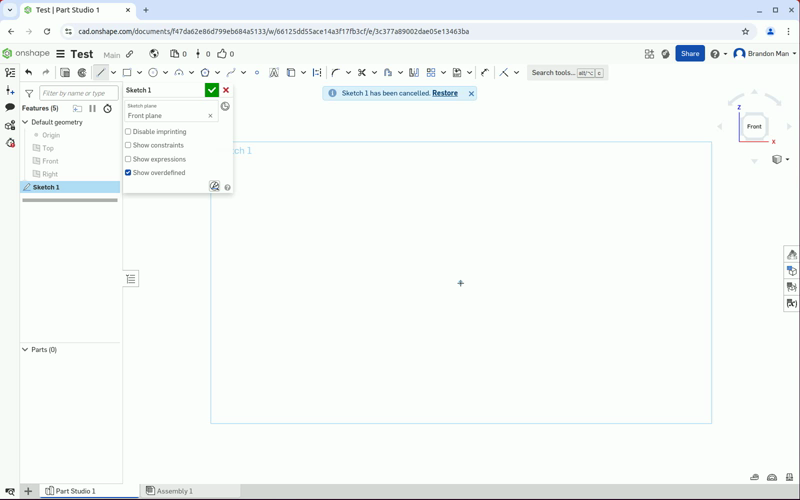
mouse_move(490, 282)
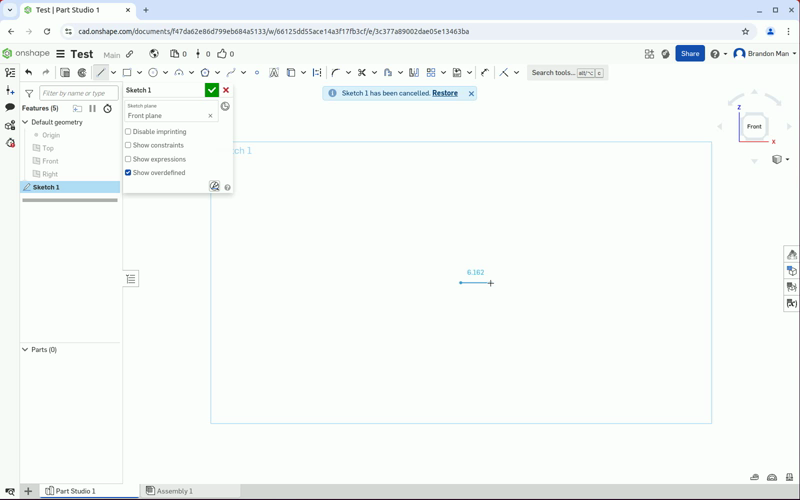
mouse_move(517, 282)
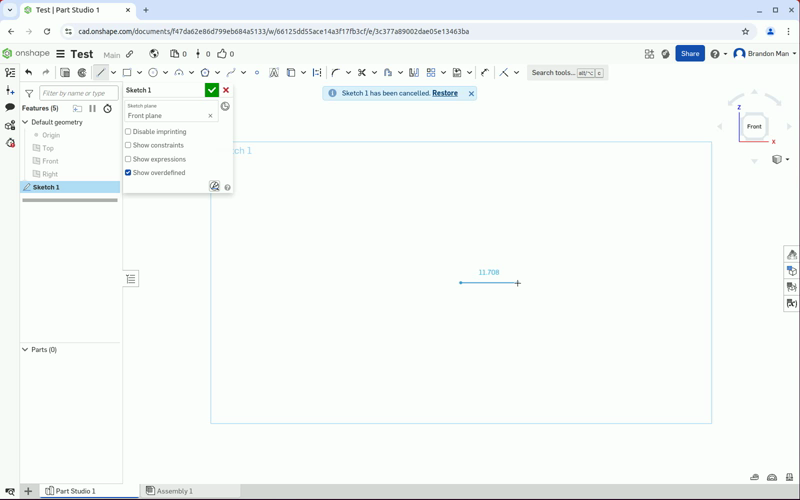
click(517, 282)
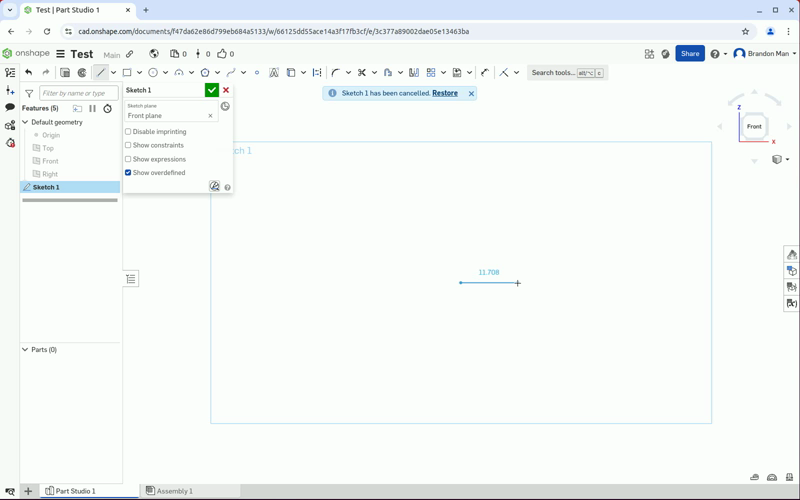
key_up(shift)
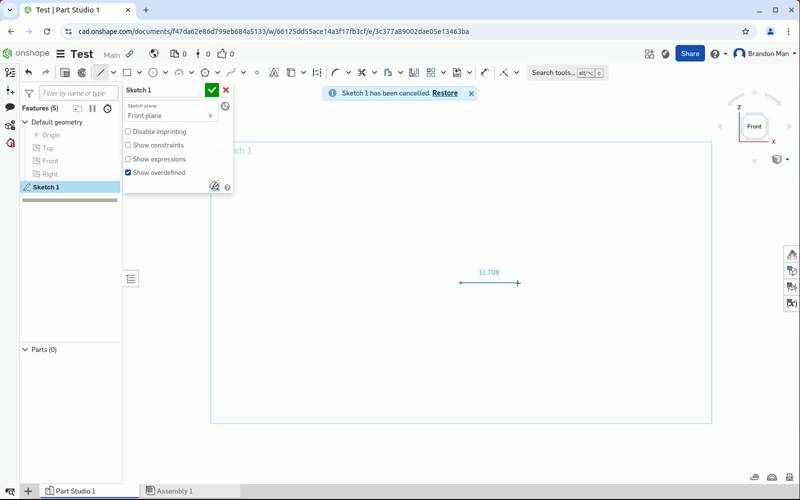
key_down(shift)
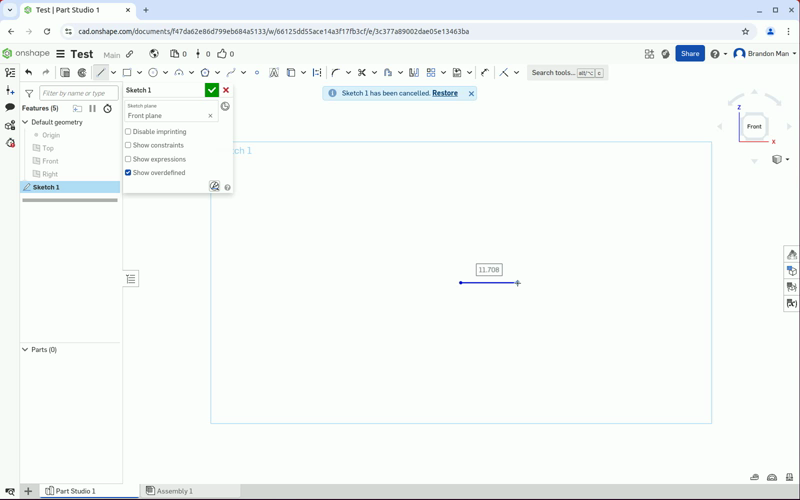
mouse_move(547, 282)
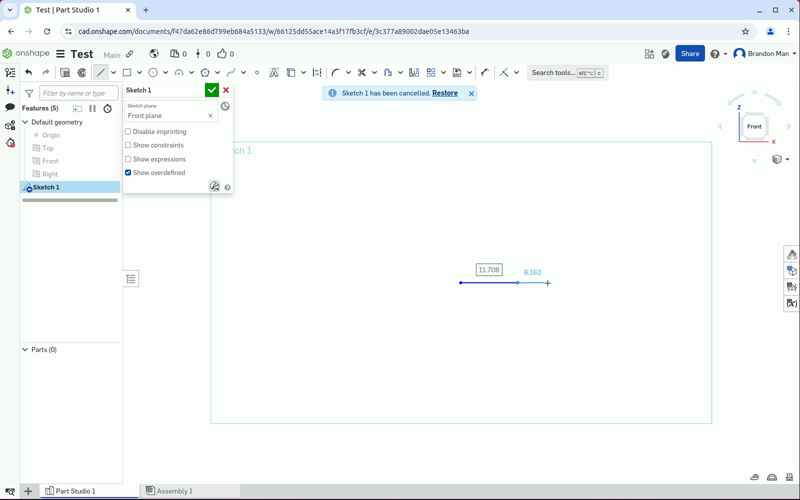
mouse_move(517, 245)
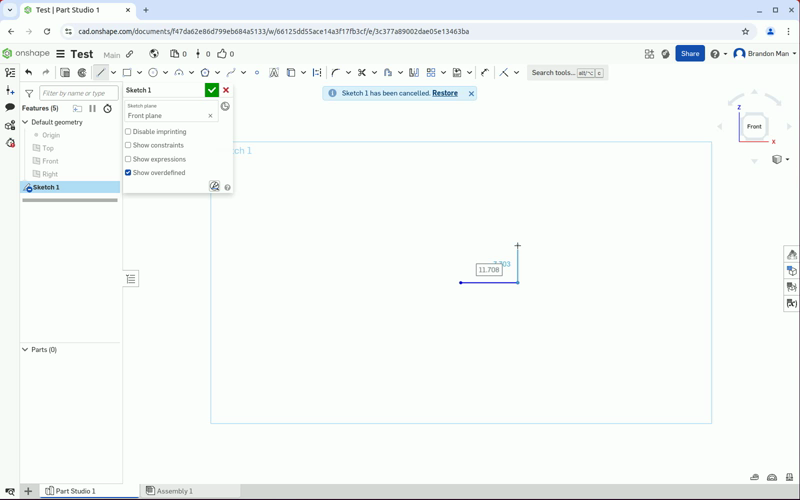
click(517, 245)
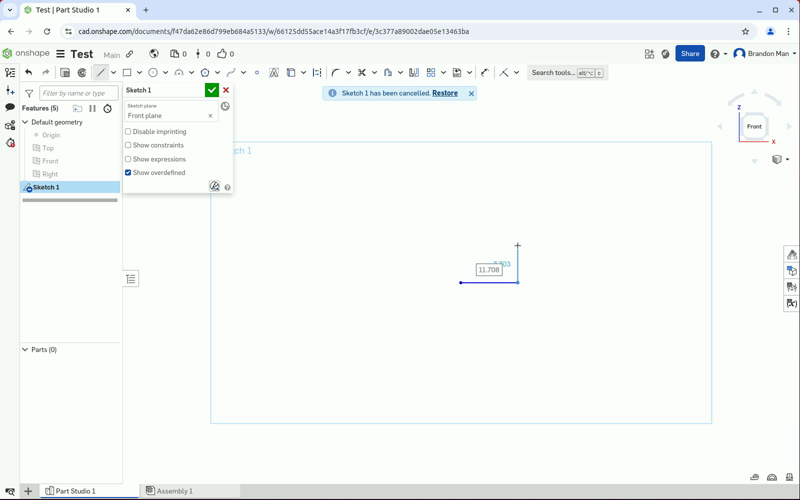
key_up(shift)
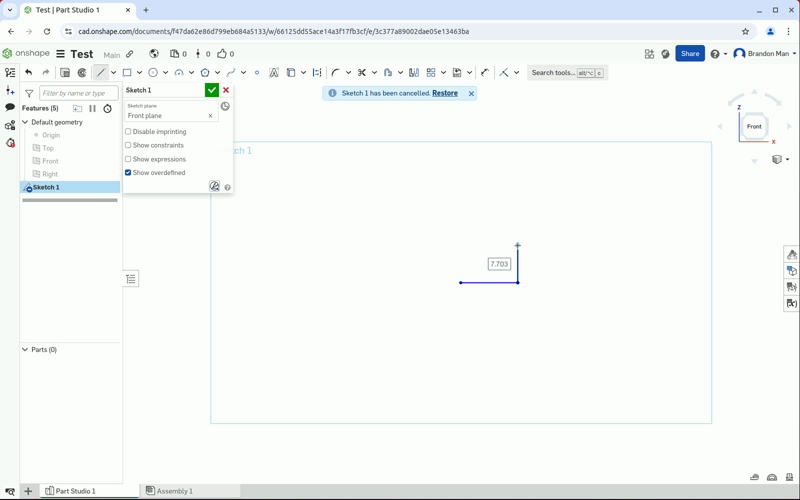
key_down(shift)
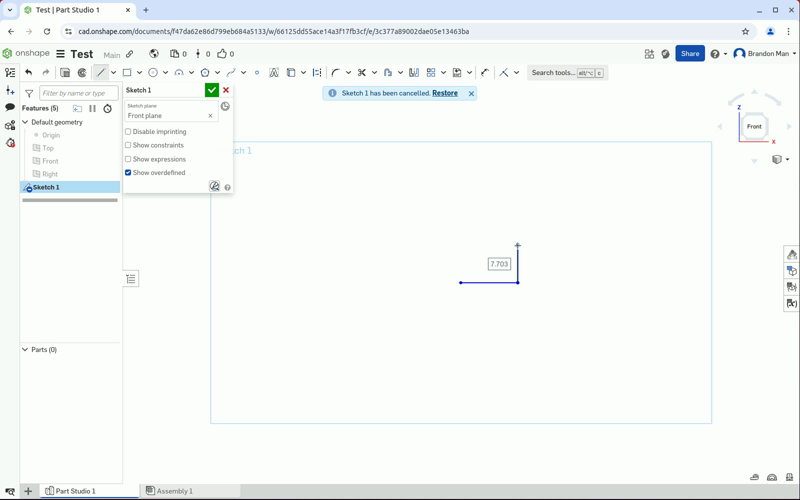
mouse_move(547, 245)
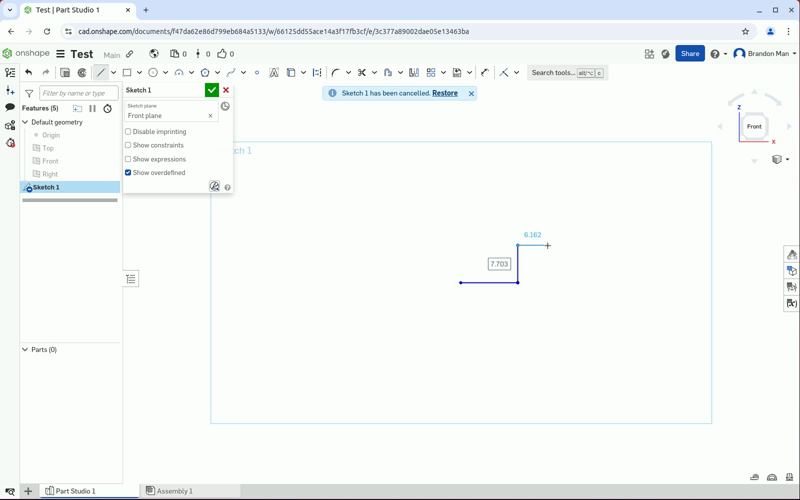
mouse_move(460, 245)
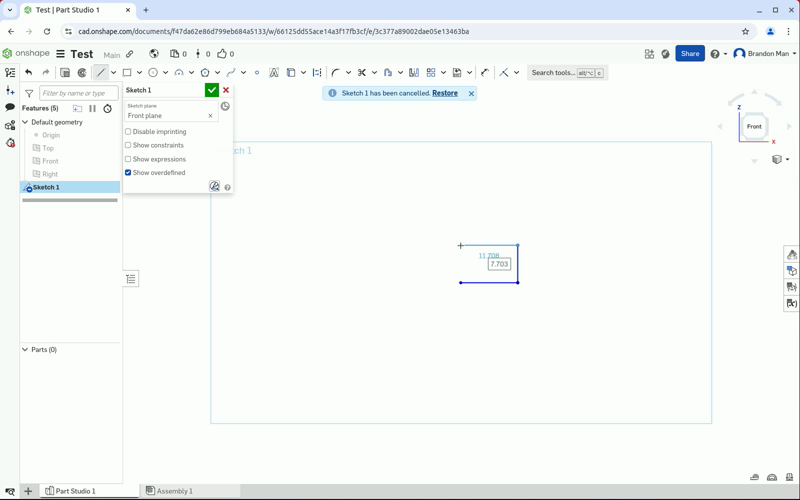
click(460, 245)
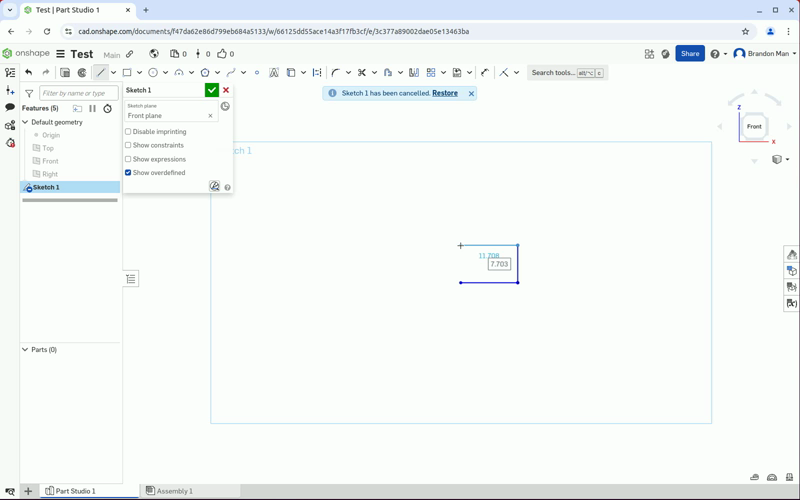
key_up(shift)
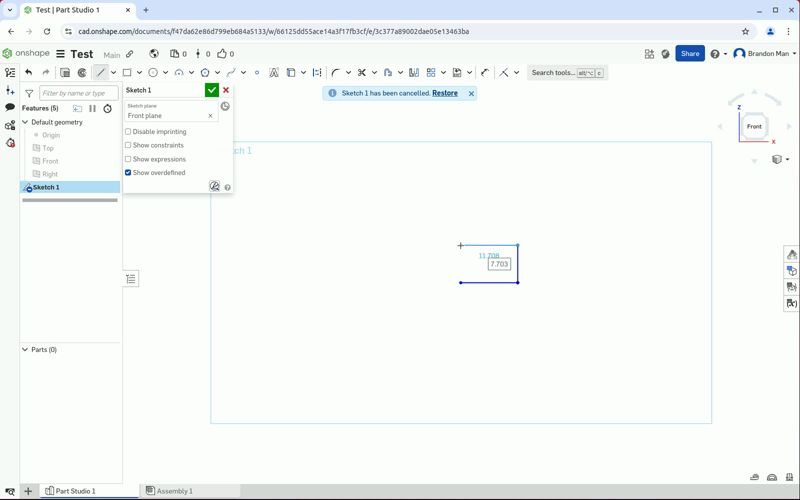
mouse_move(490, 245)
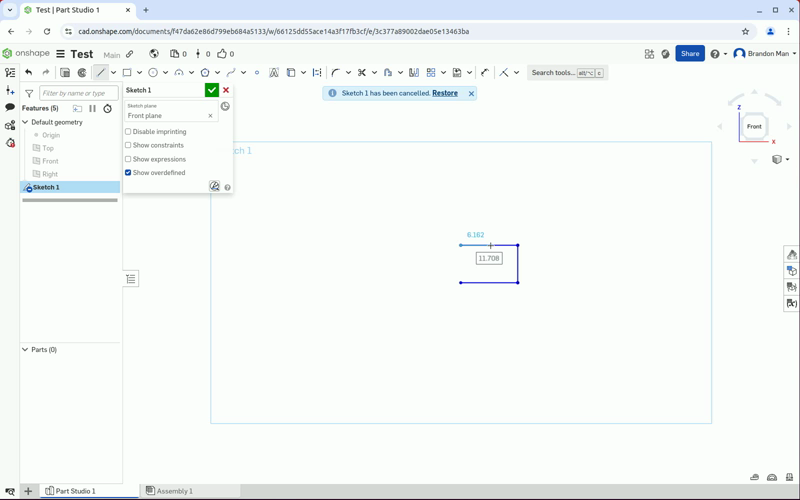
key_down(shift)
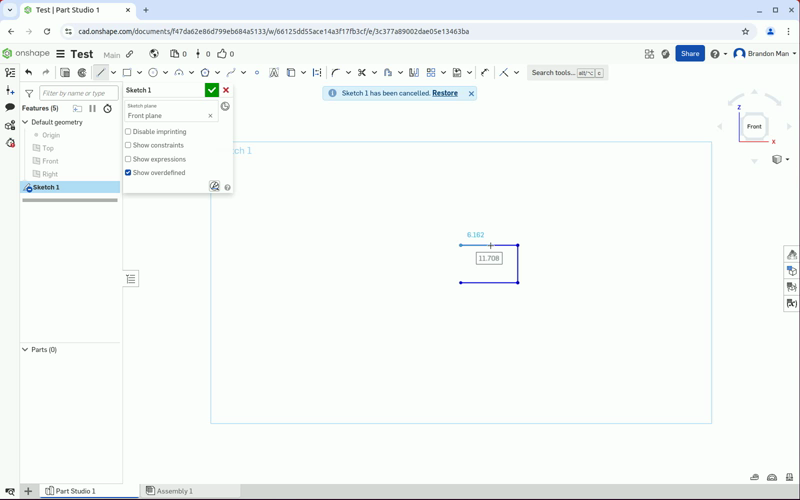
mouse_move(460, 282)
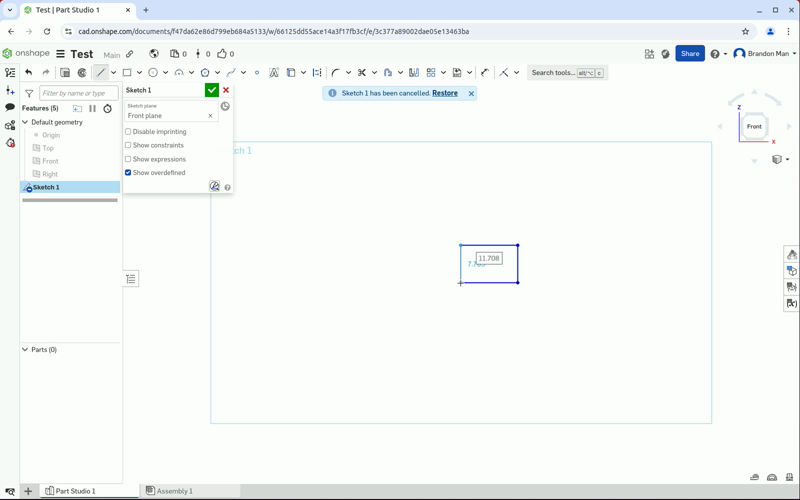
key_up(shift)
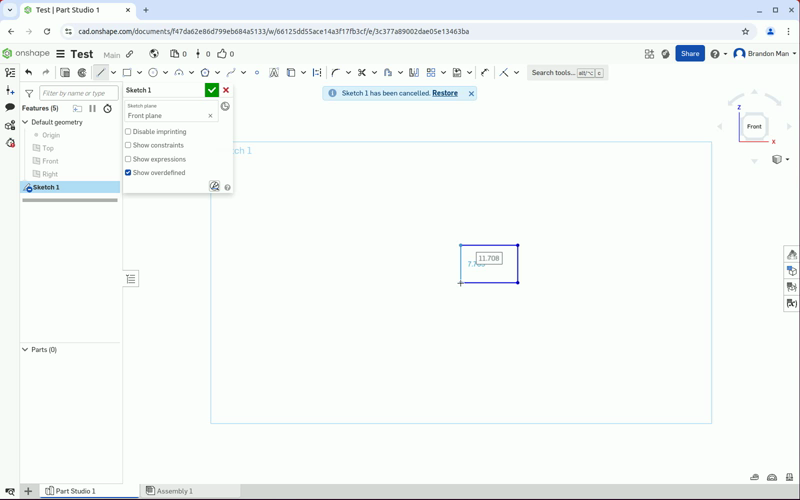
click(460, 282)
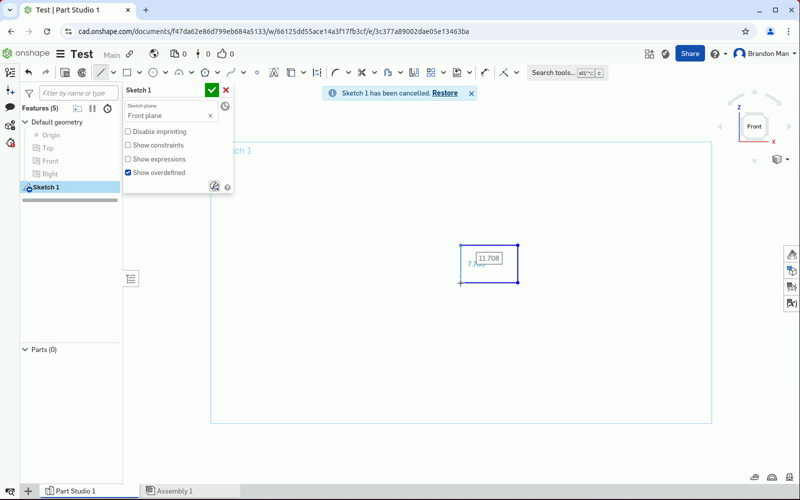
key(esc)
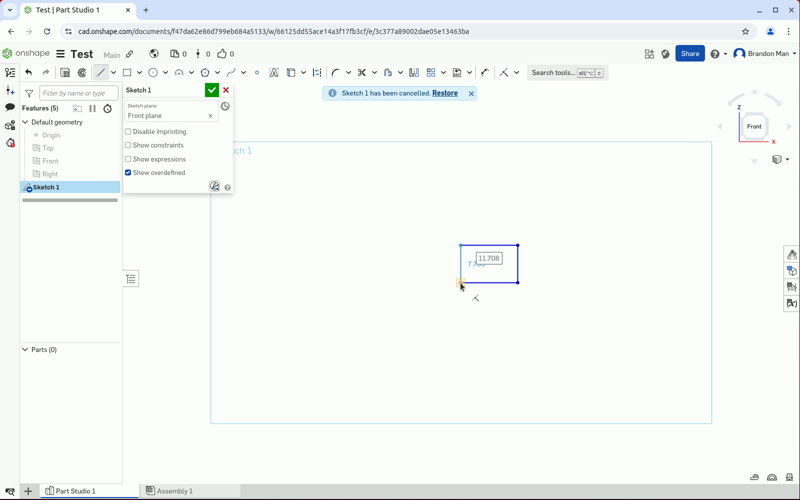
mouse_move(474, 257)
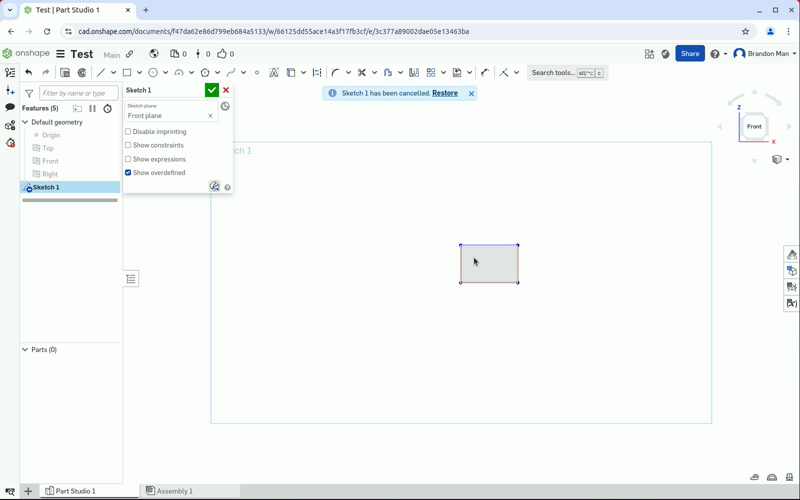
click(474, 257)
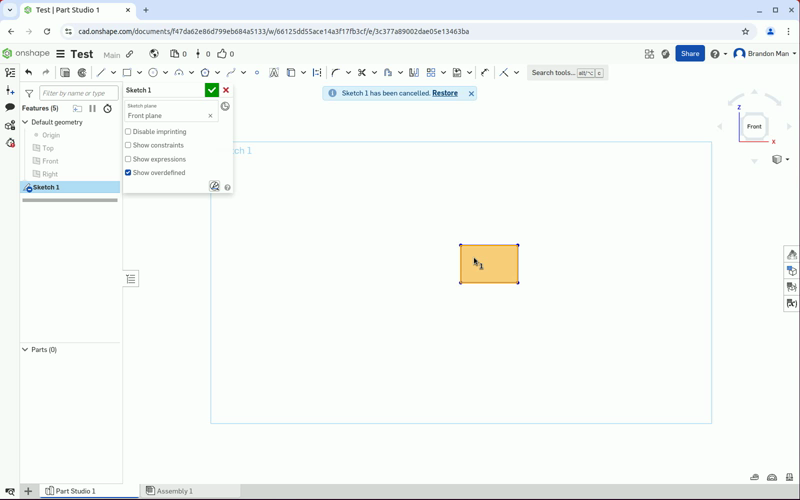
mouse_move(73, 352)
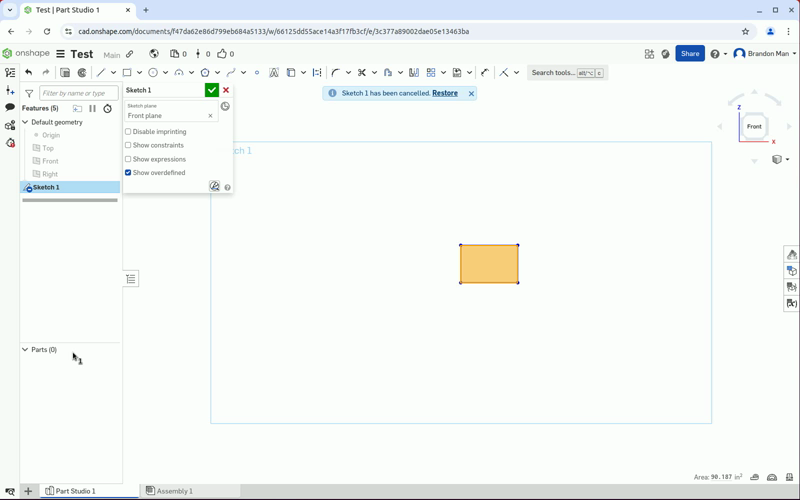
key(shift+y)
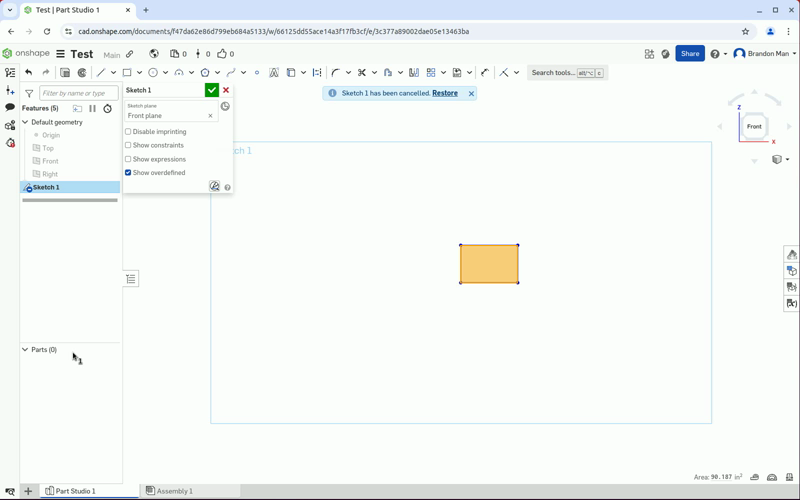
key(shift+e)
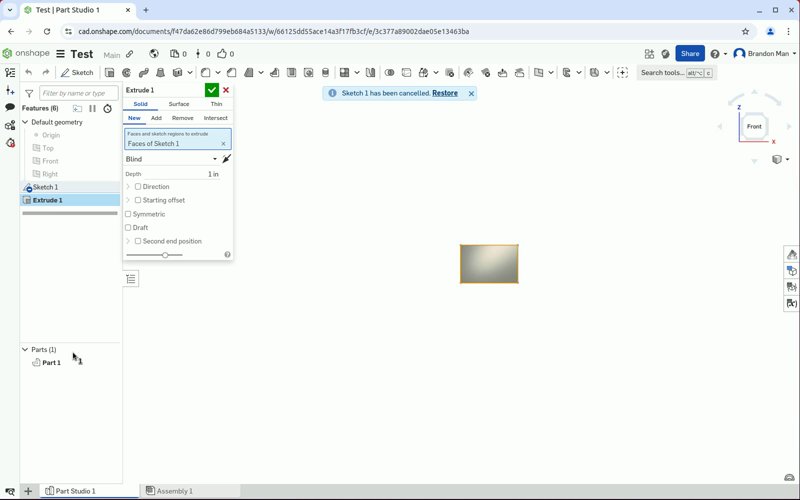
mouse_move(143, 106)
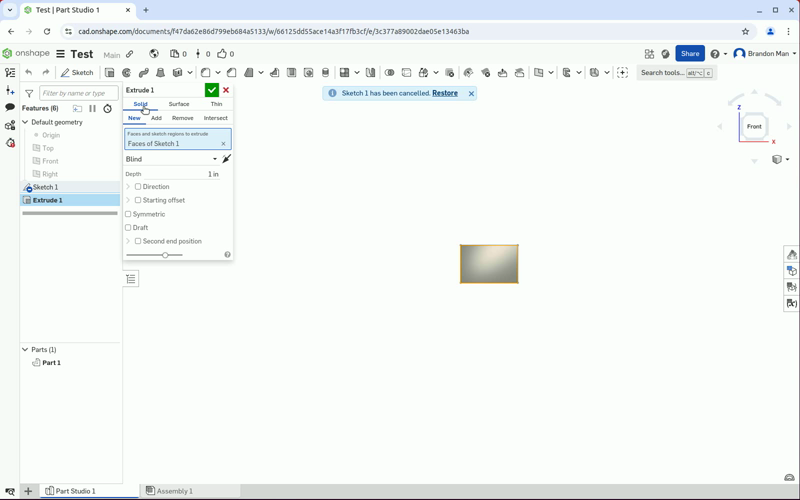
click(143, 106)
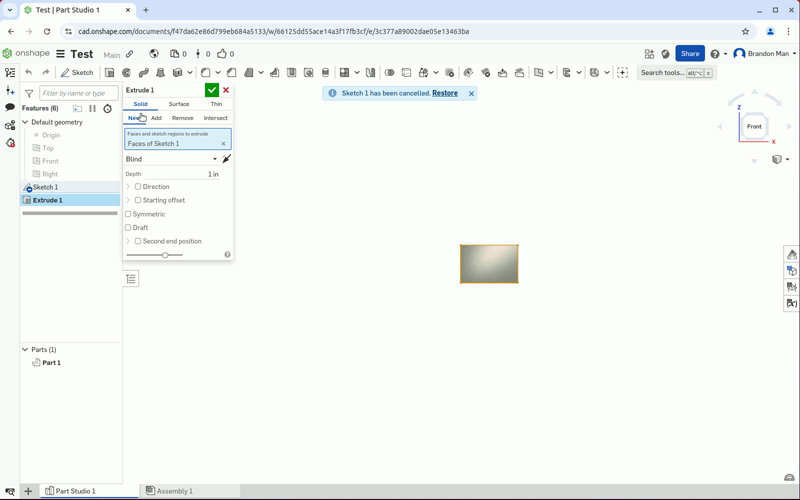
mouse_move(137, 120)
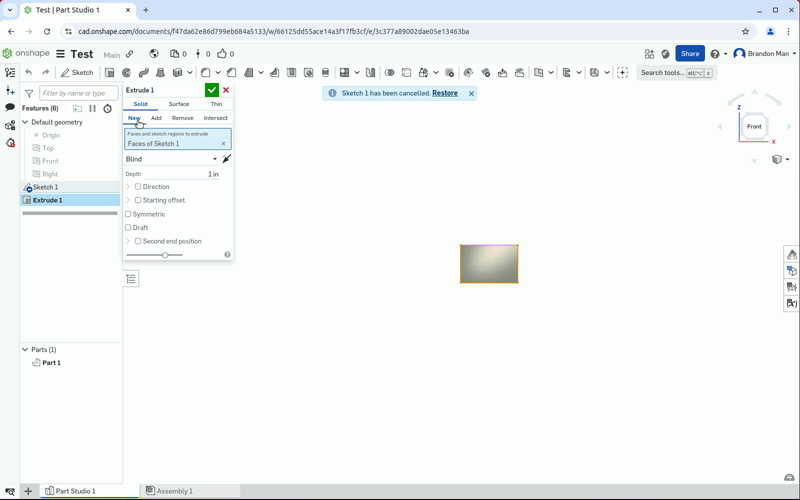
click(137, 120)
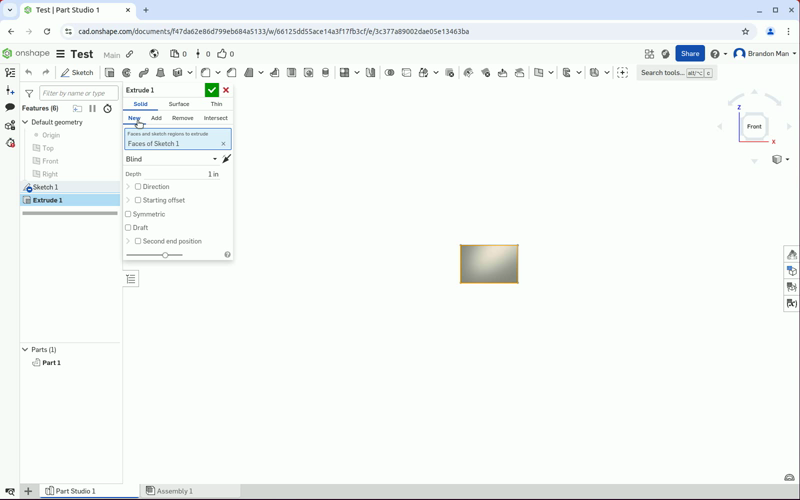
key(tab, 4)
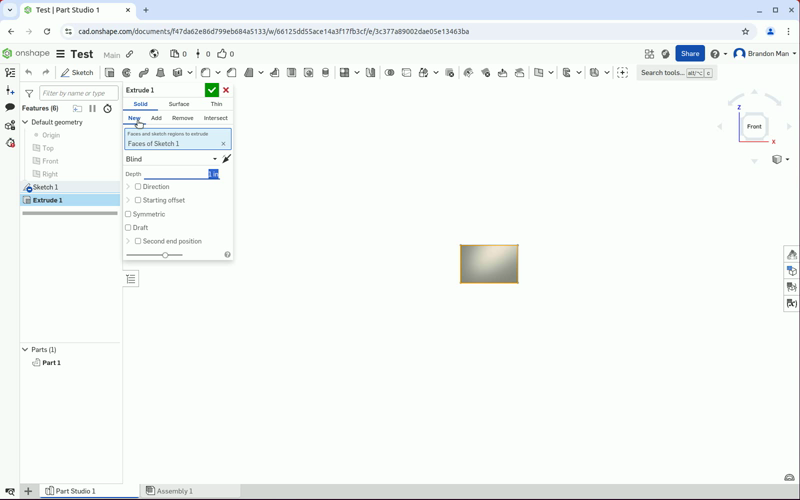
text(23.108)
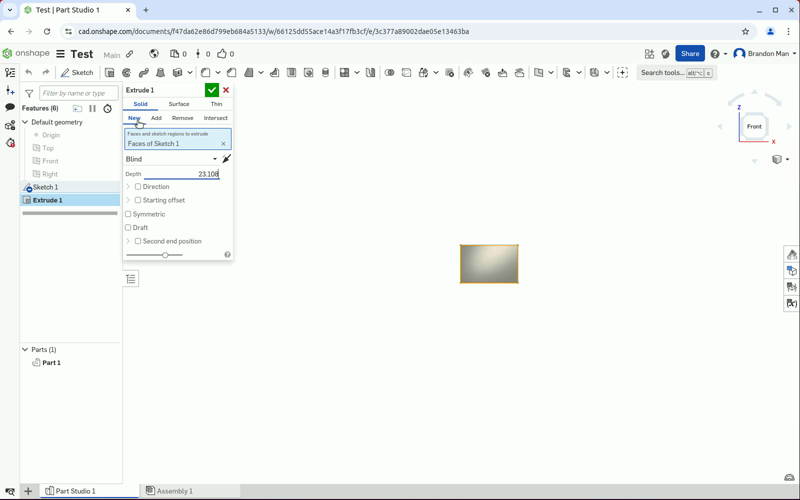
key(enter)
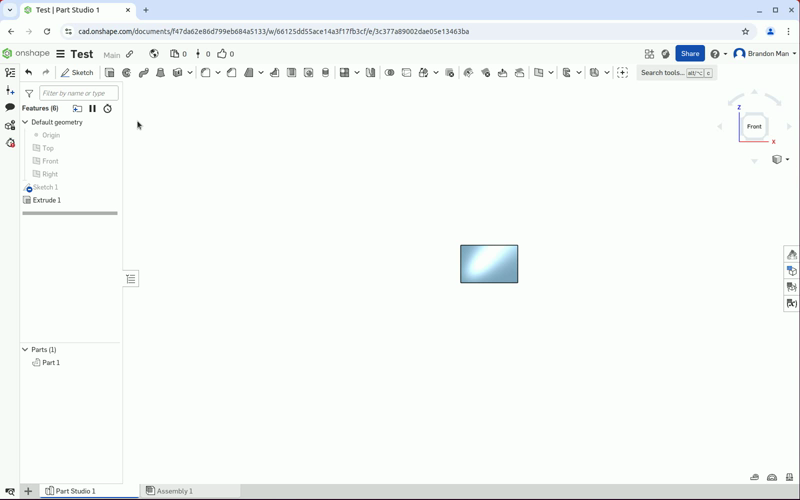
key(shift+h)
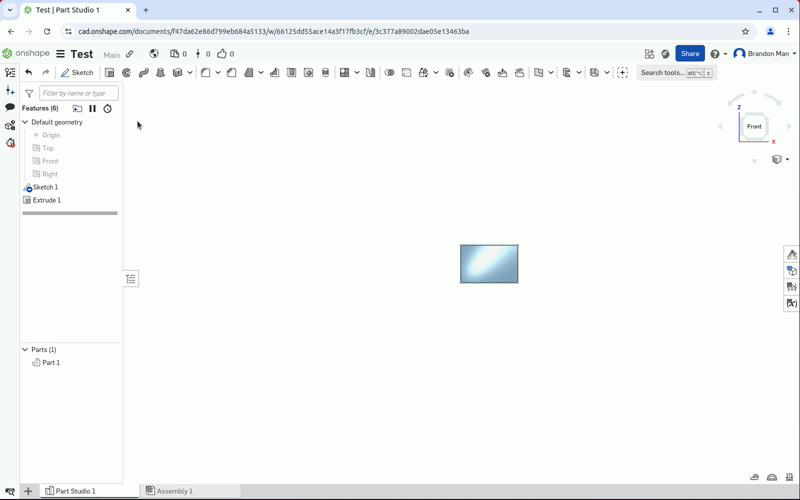
key(shift+h)
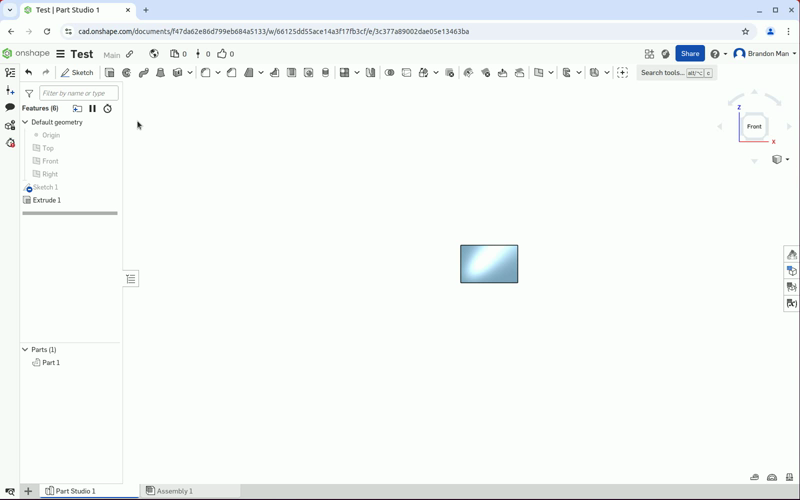
mouse_move(73, 189)
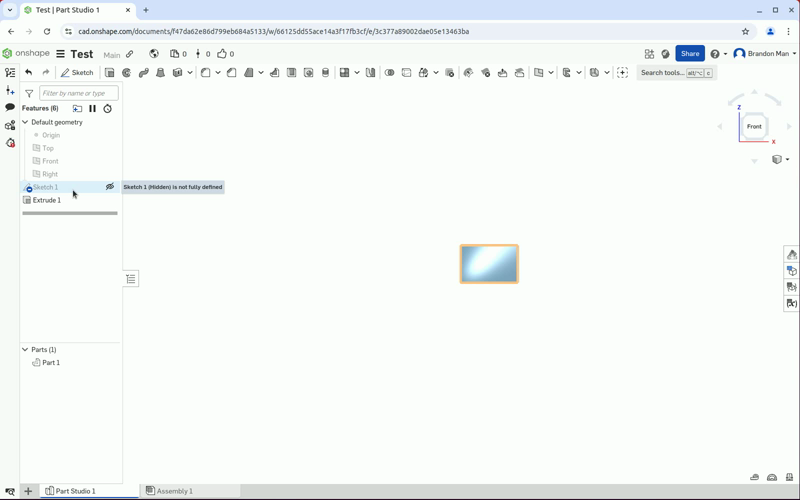
click(73, 189)
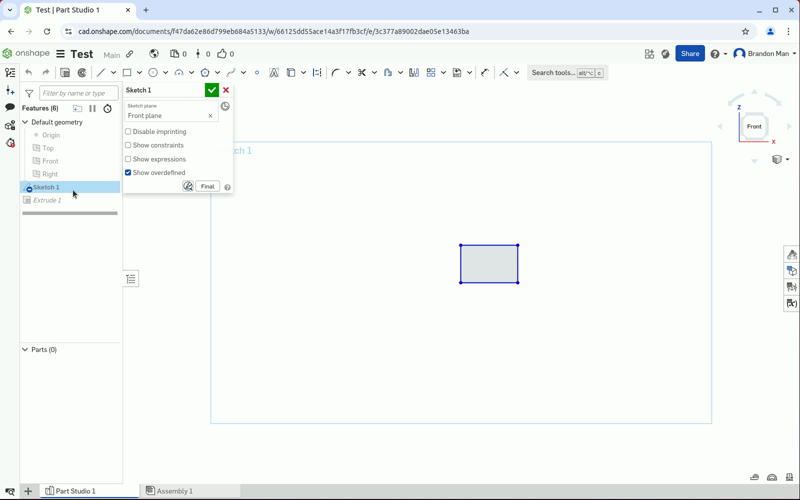
mouse_move(229, 92)
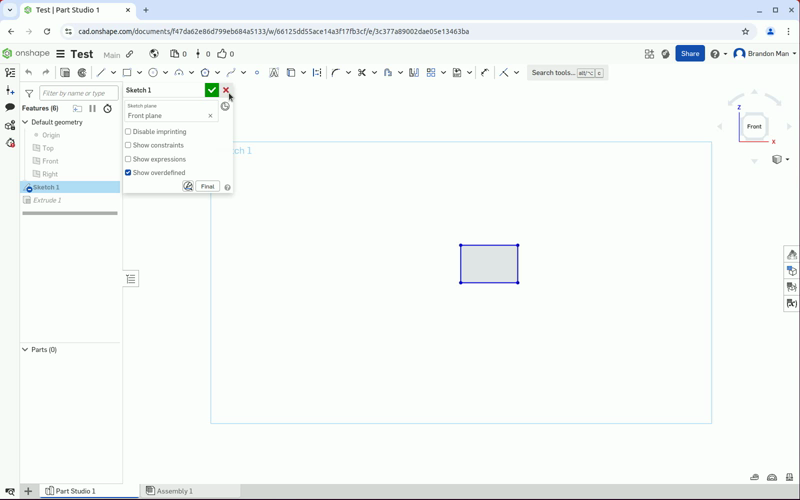
click(229, 92)
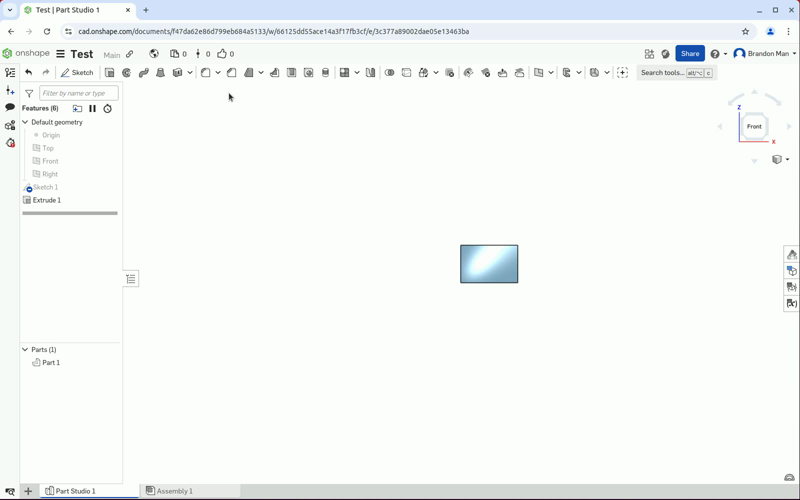
mouse_move(73, 352)
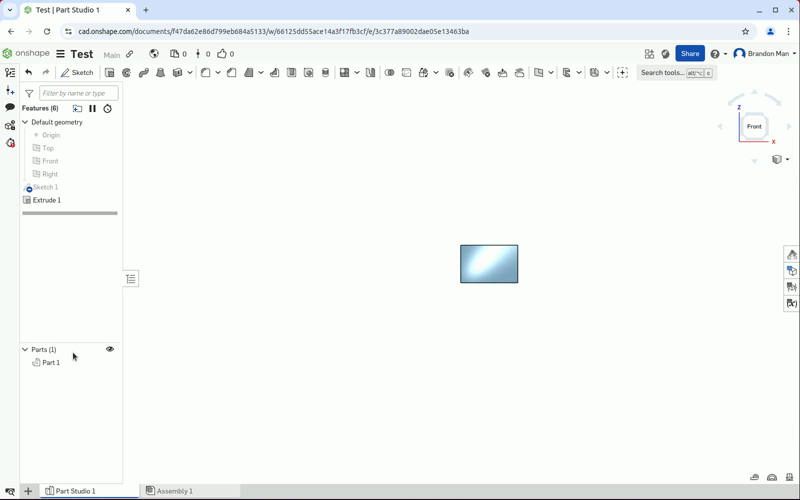
key(y)
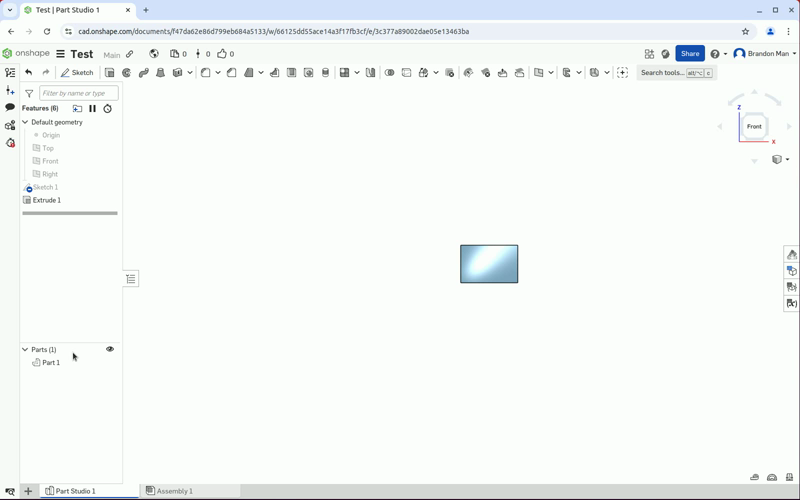
key(shift+p)
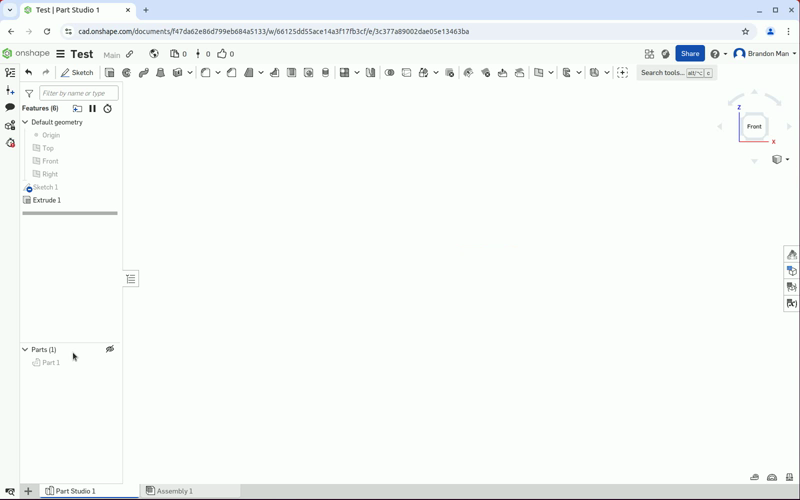
key(space)
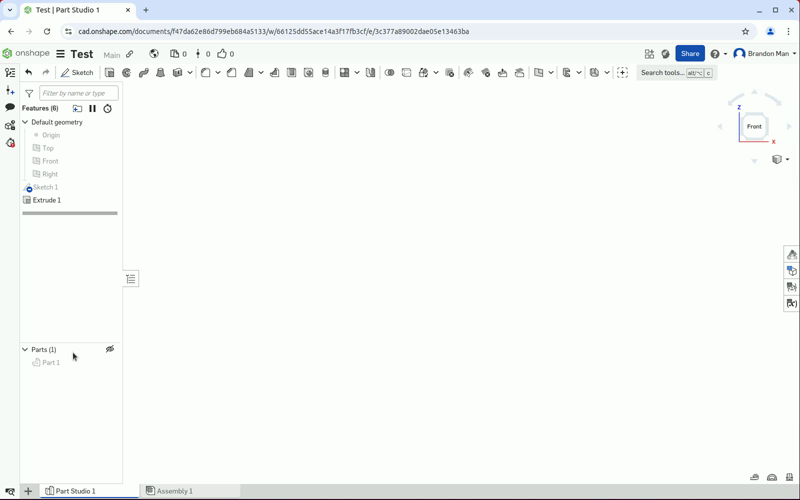
key_down(shift)
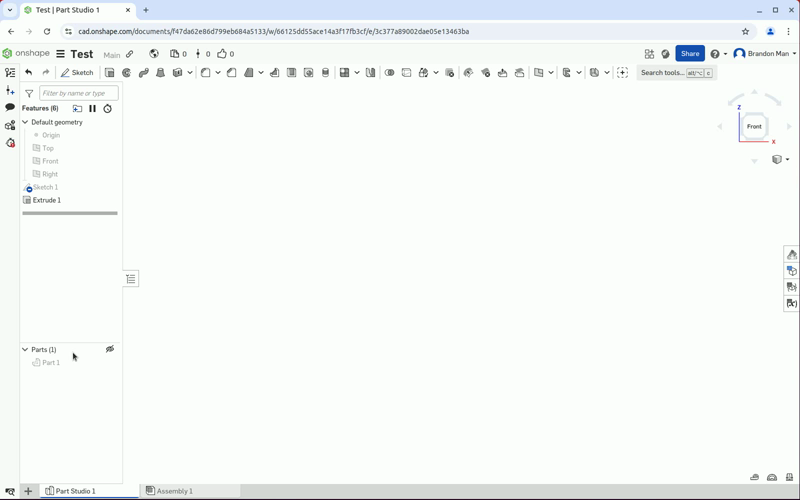
key(left)
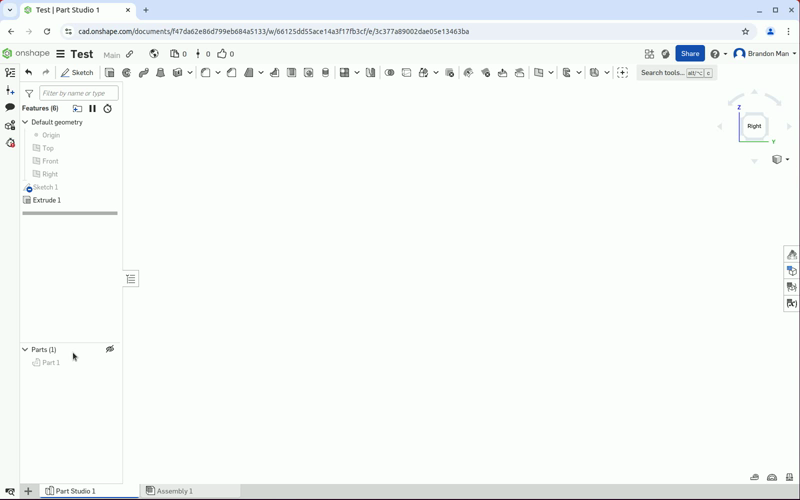
key_up(shift)
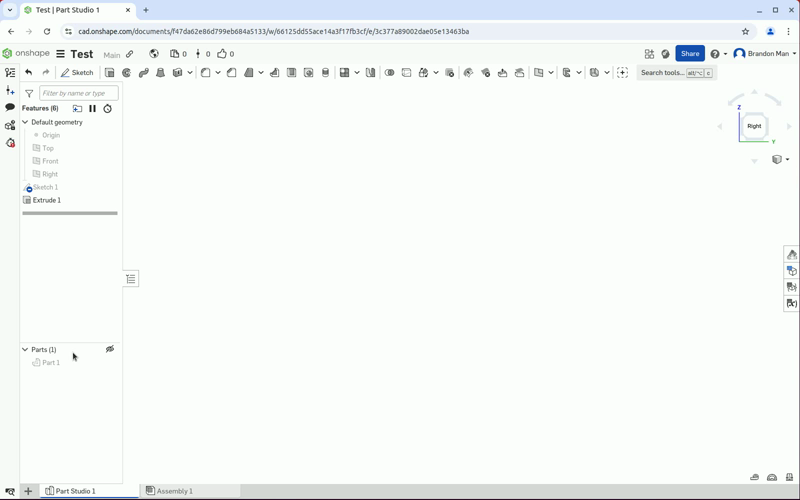
mouse_move(73, 352)
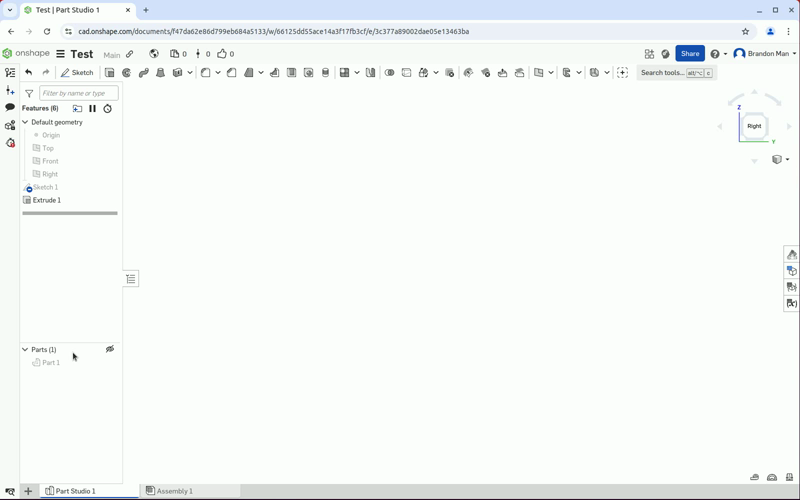
key(shift+y)
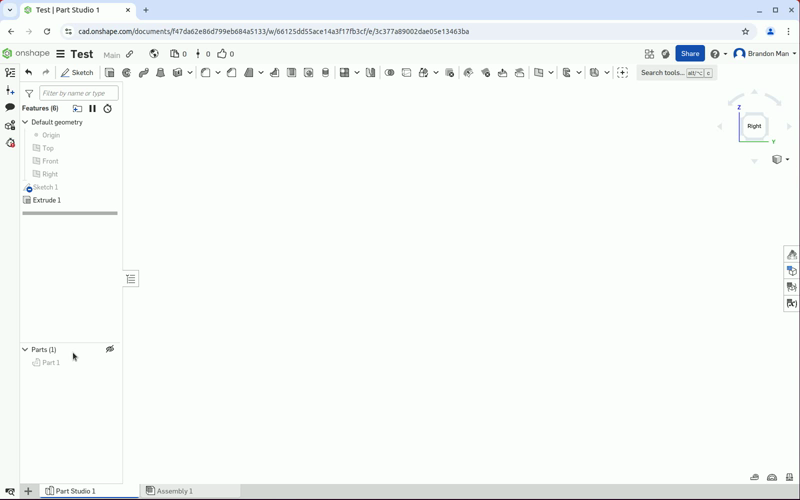
key(shift+s)
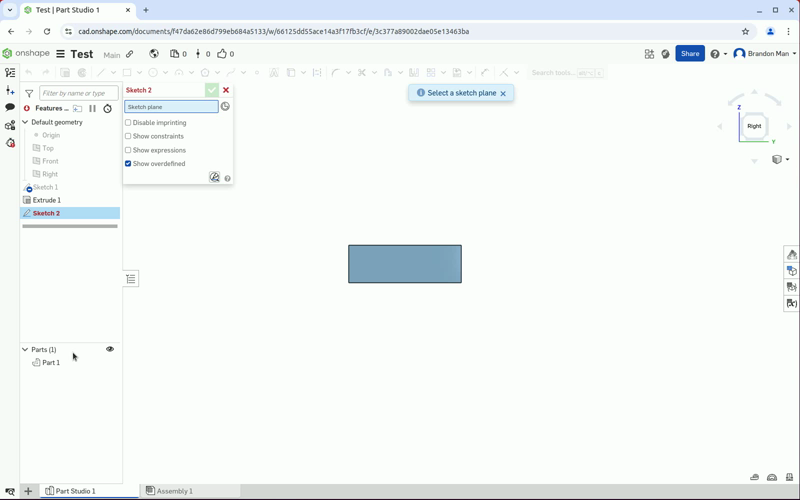
mouse_move(73, 176)
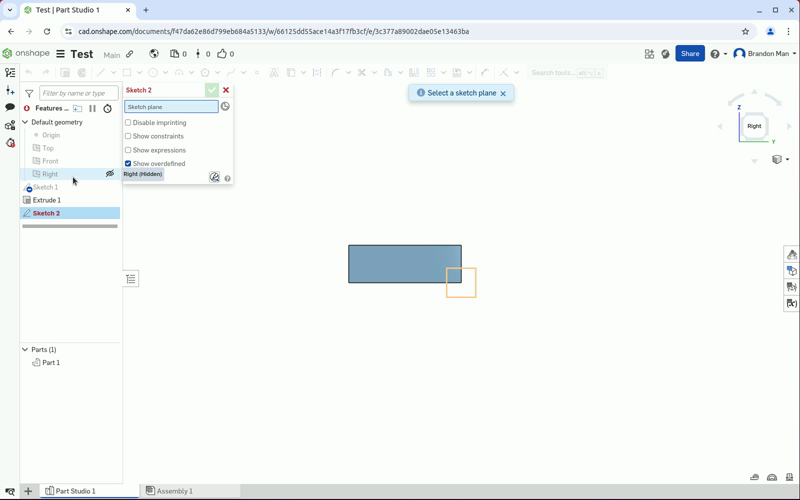
click(73, 176)
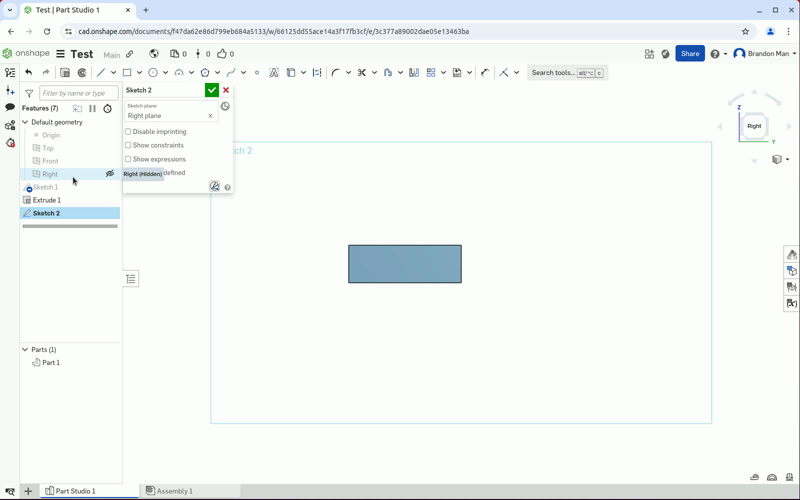
mouse_move(73, 352)
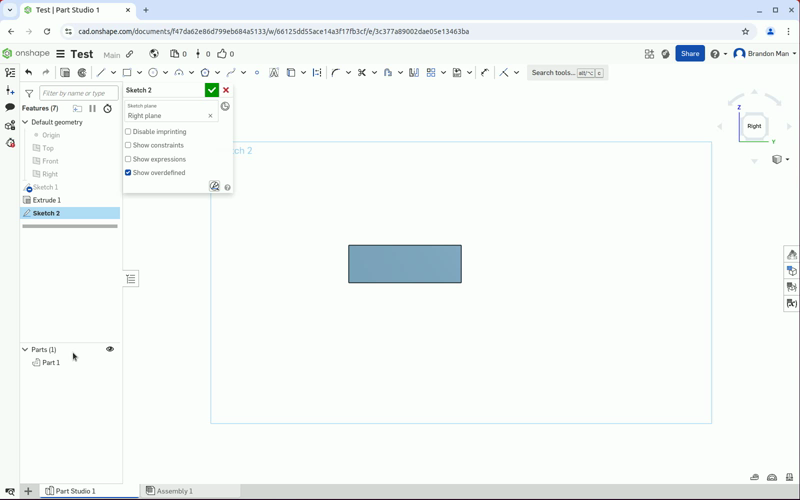
key(y)
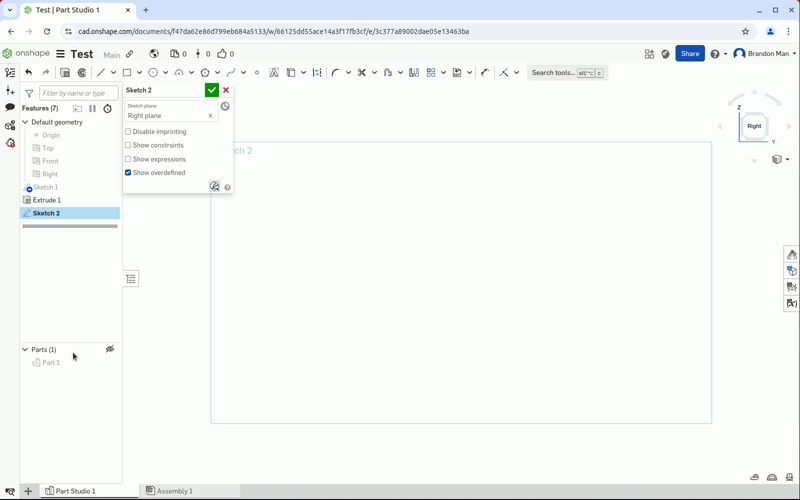
key(l)
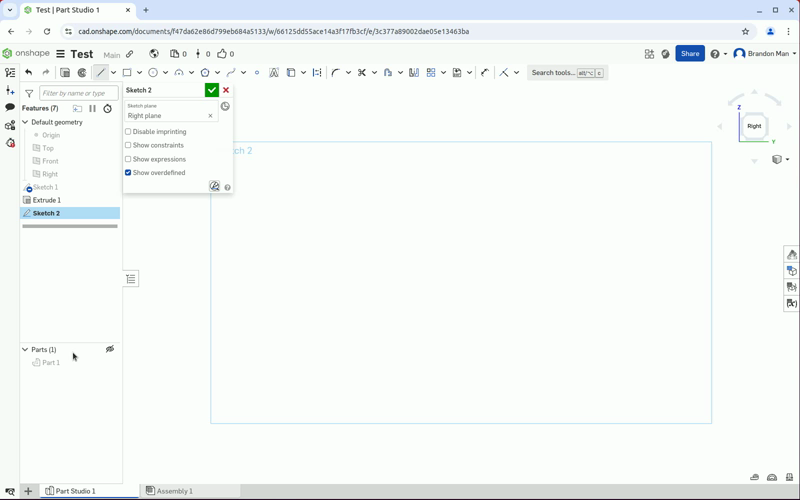
key_down(shift)
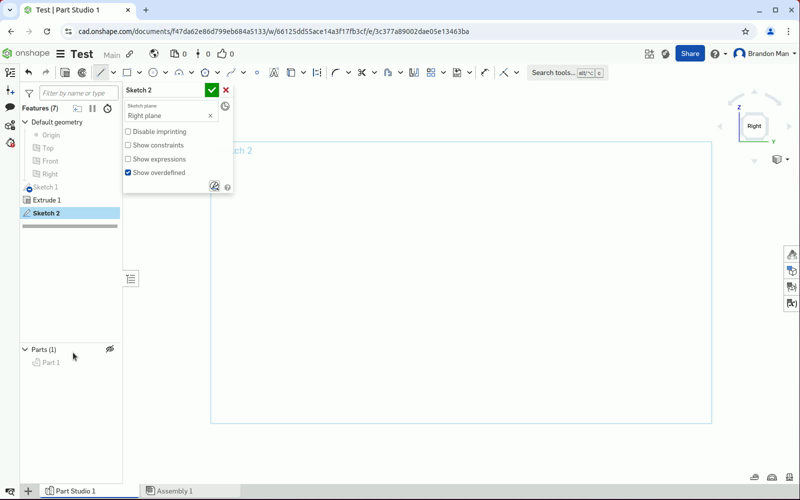
mouse_move(423, 264)
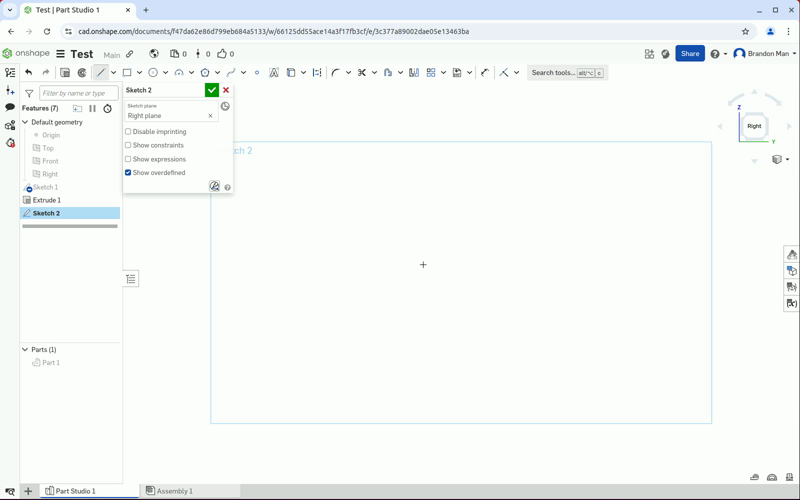
click(423, 264)
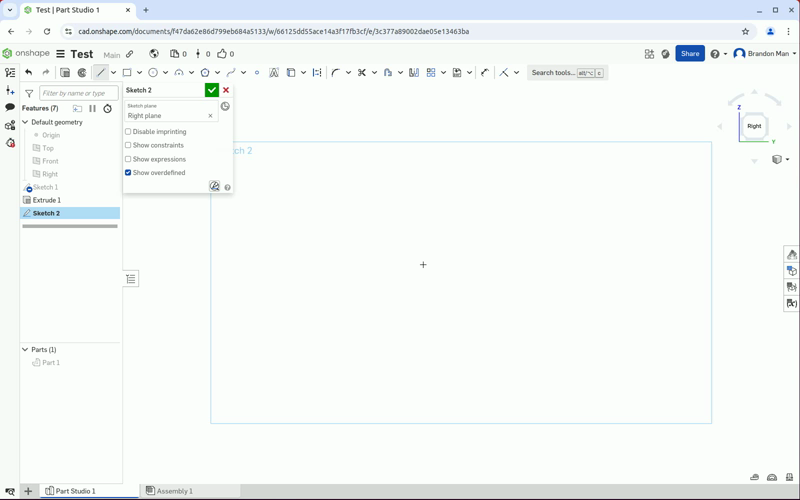
key_up(shift)
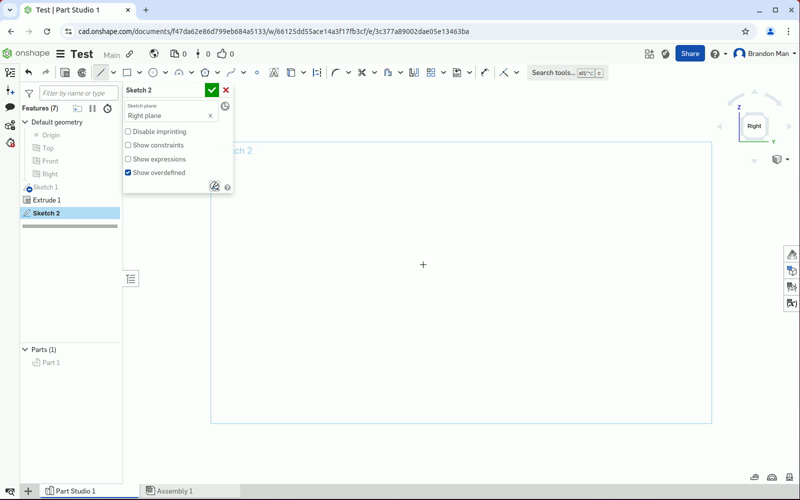
key_down(shift)
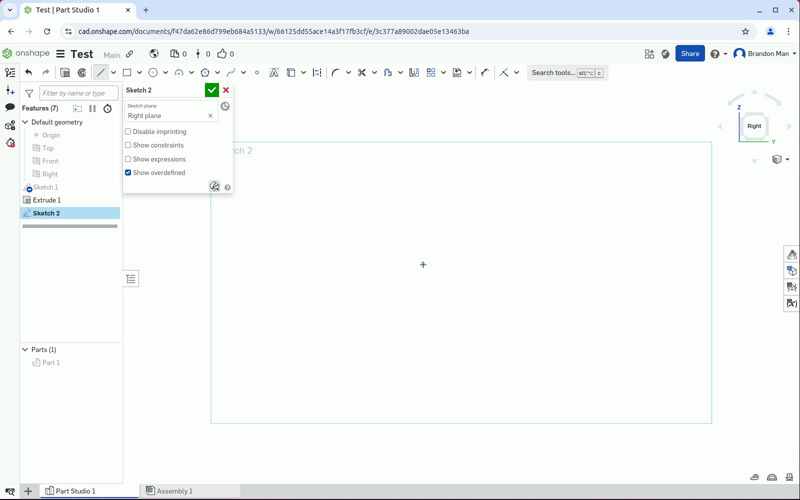
mouse_move(453, 264)
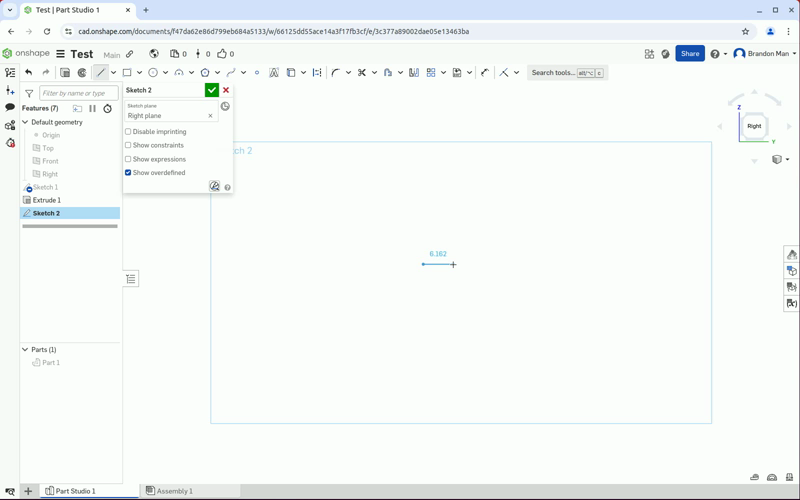
mouse_move(461, 264)
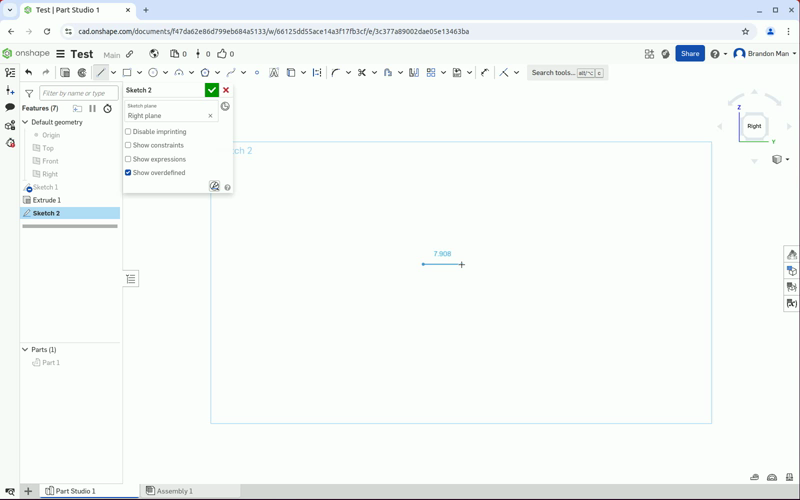
click(461, 264)
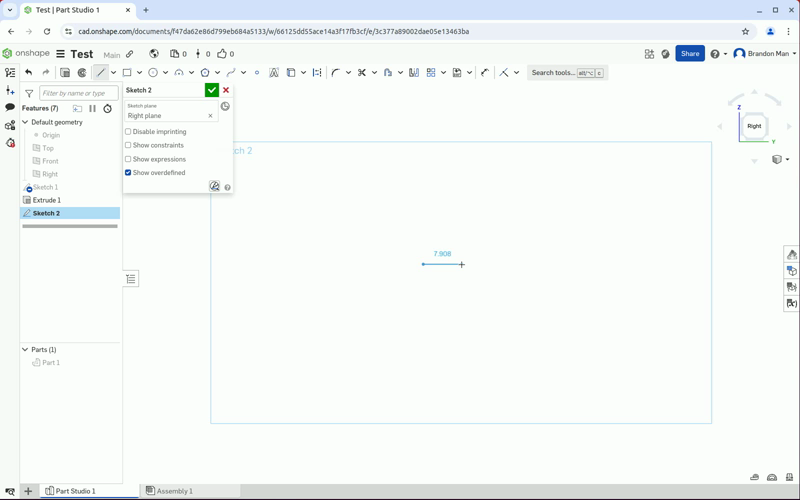
key_up(shift)
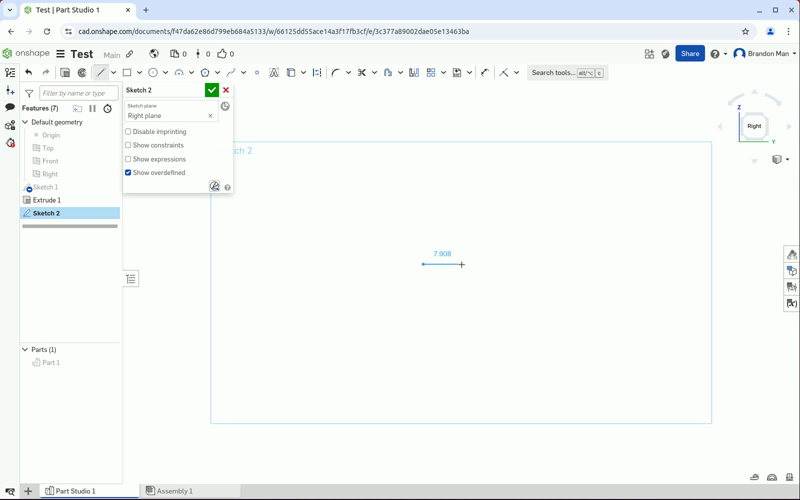
key_down(shift)
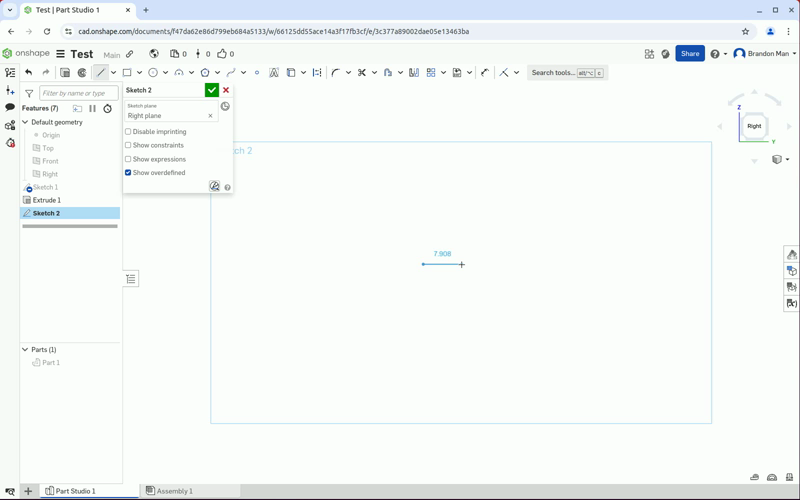
mouse_move(491, 264)
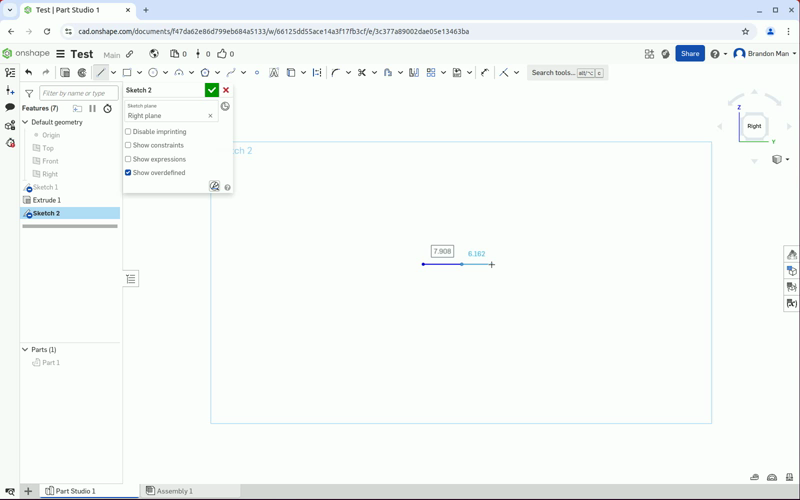
mouse_move(461, 244)
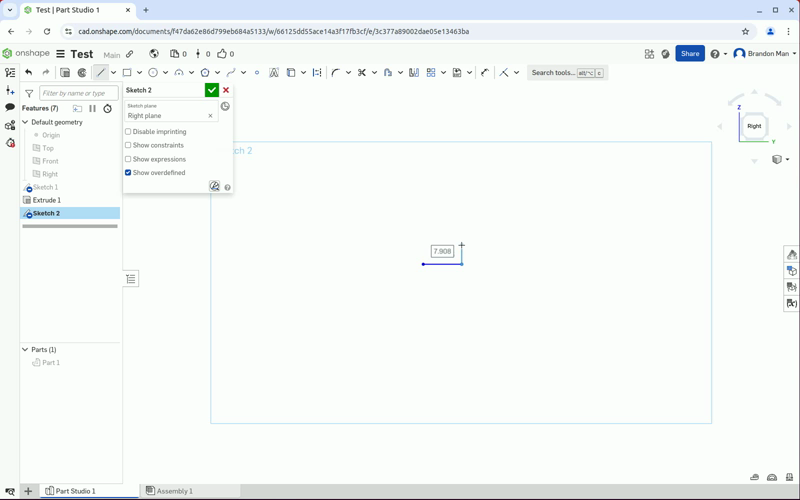
click(461, 244)
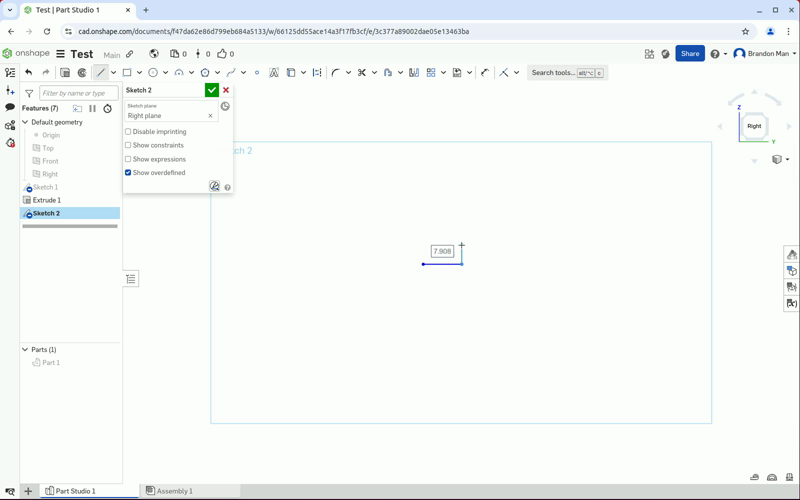
key_up(shift)
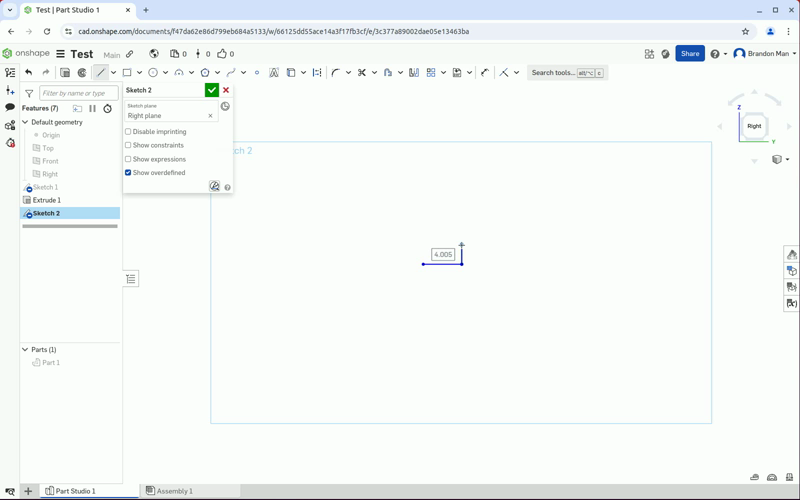
key_down(shift)
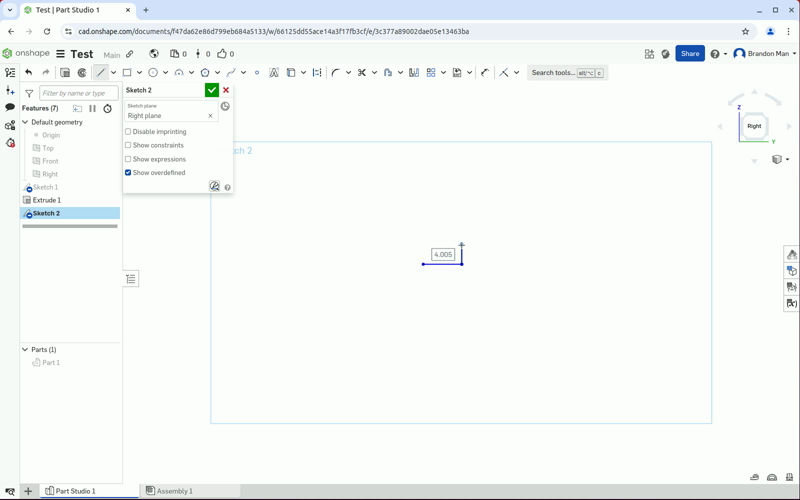
mouse_move(491, 244)
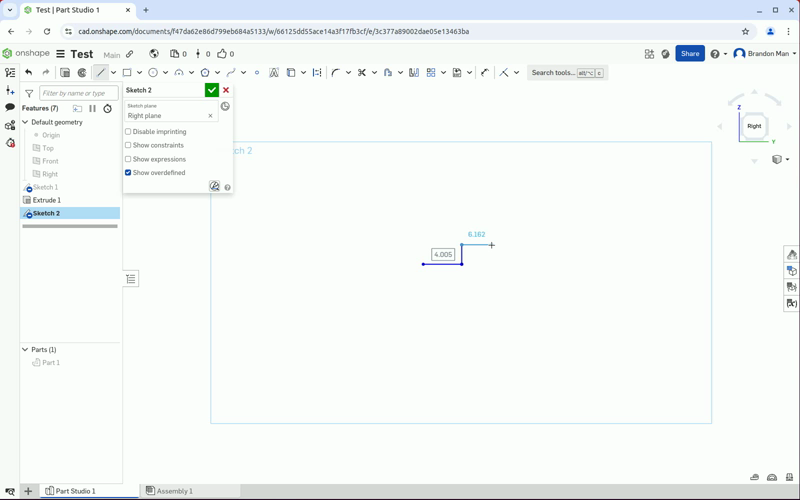
mouse_move(423, 244)
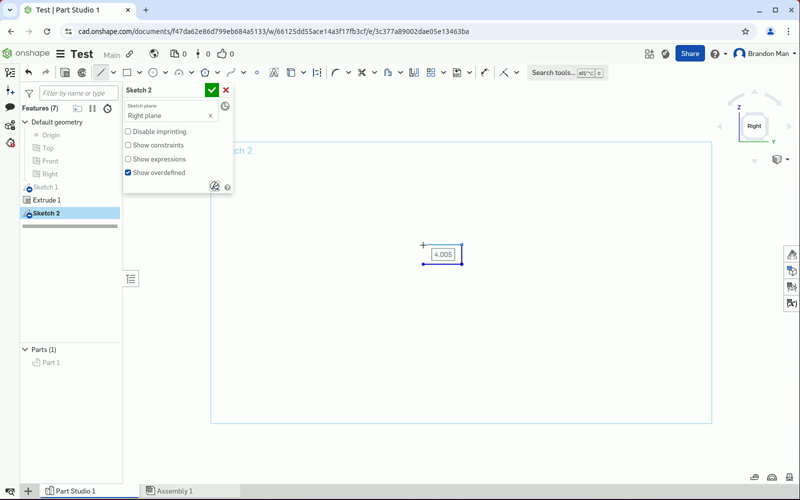
click(423, 244)
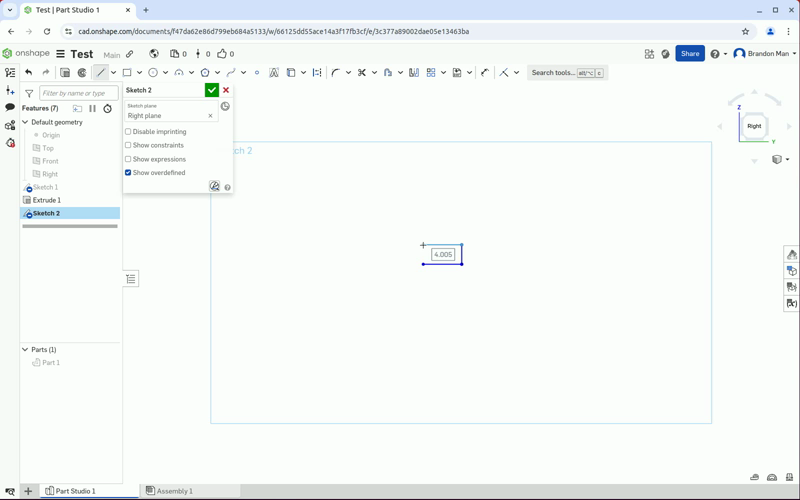
key_up(shift)
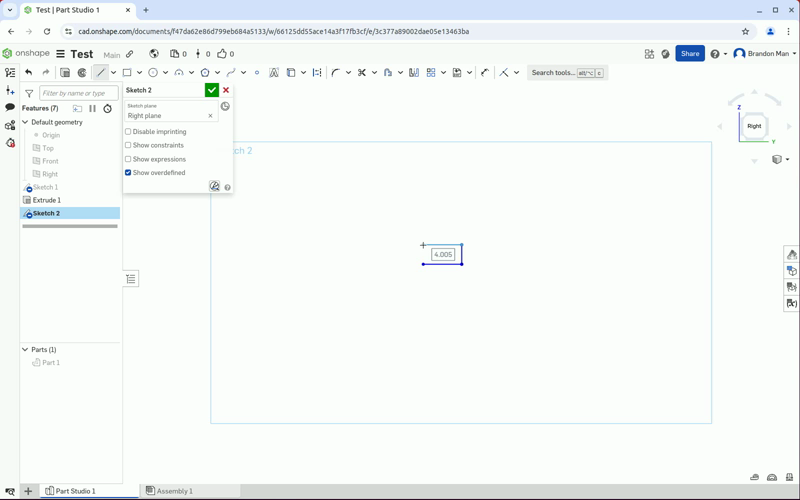
mouse_move(453, 244)
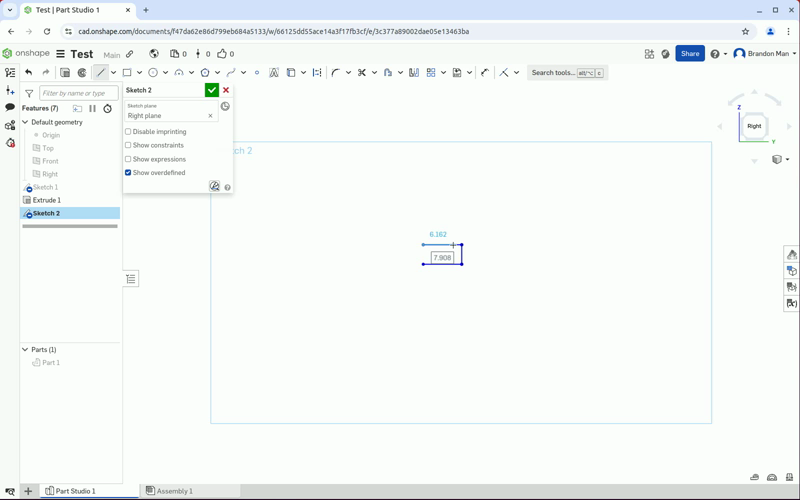
key_down(shift)
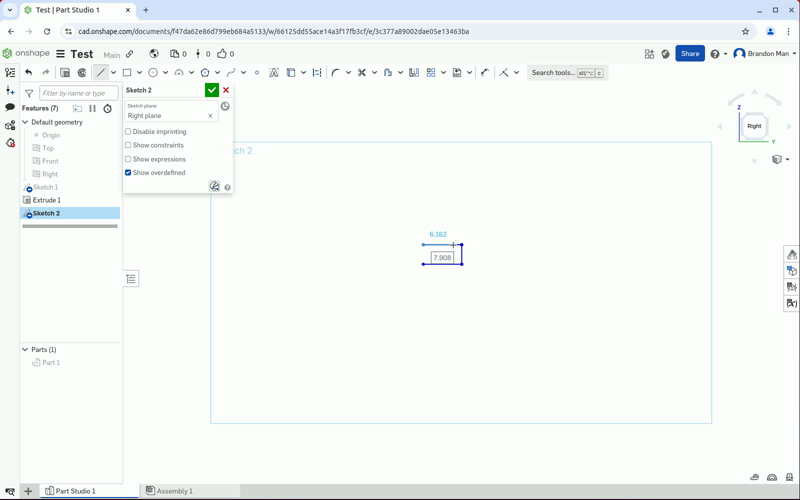
mouse_move(423, 264)
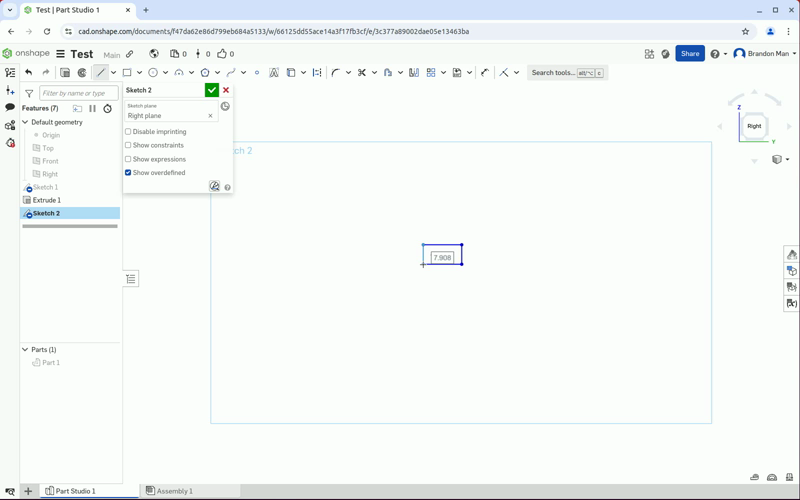
key_up(shift)
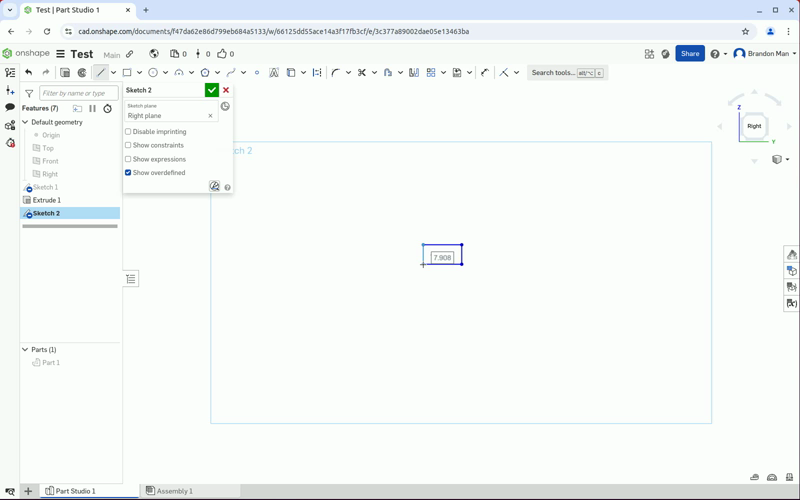
click(423, 264)
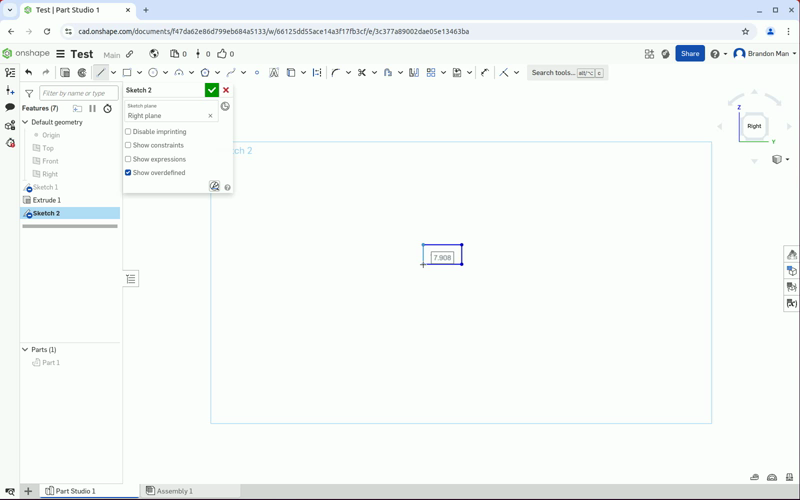
key(esc)
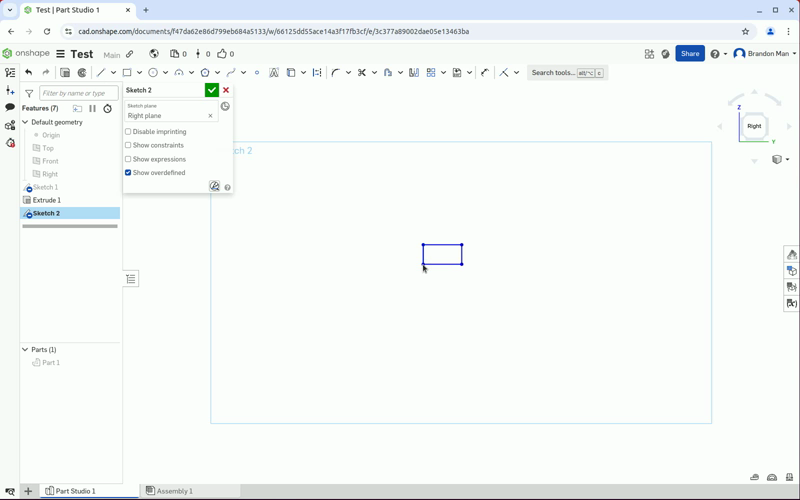
mouse_move(458, 259)
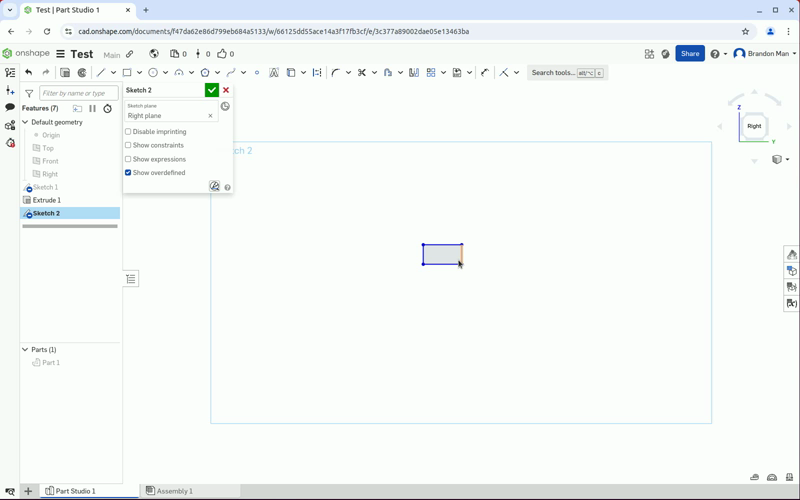
scroll(6)
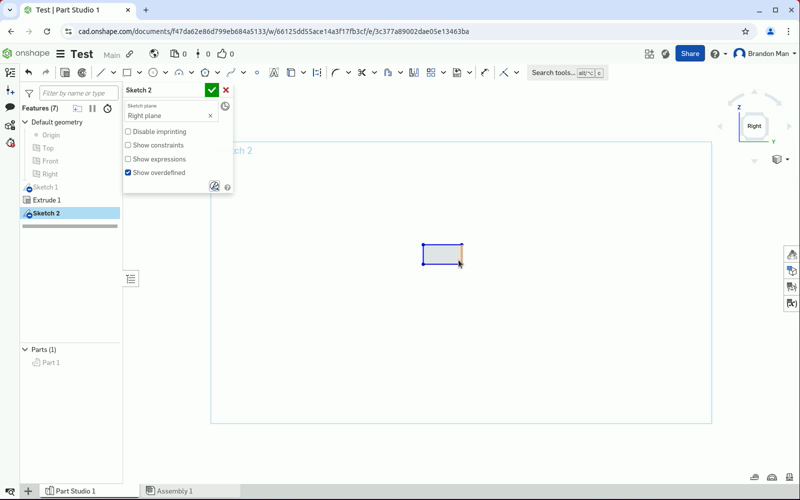
scroll(6)
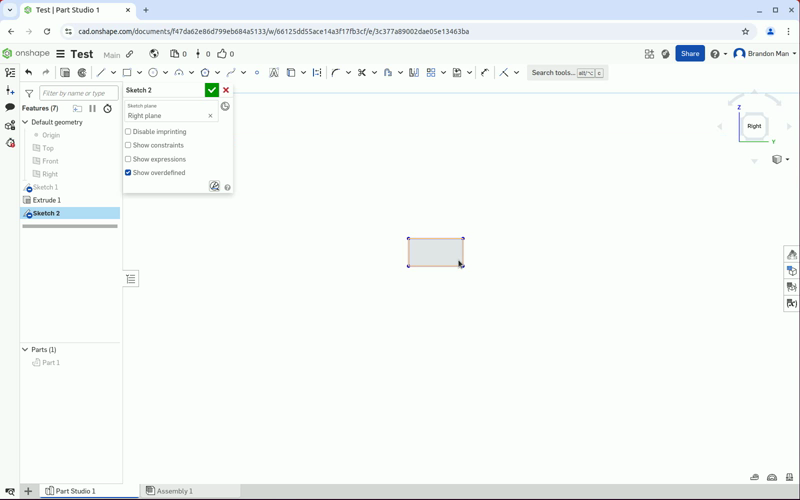
scroll(6)
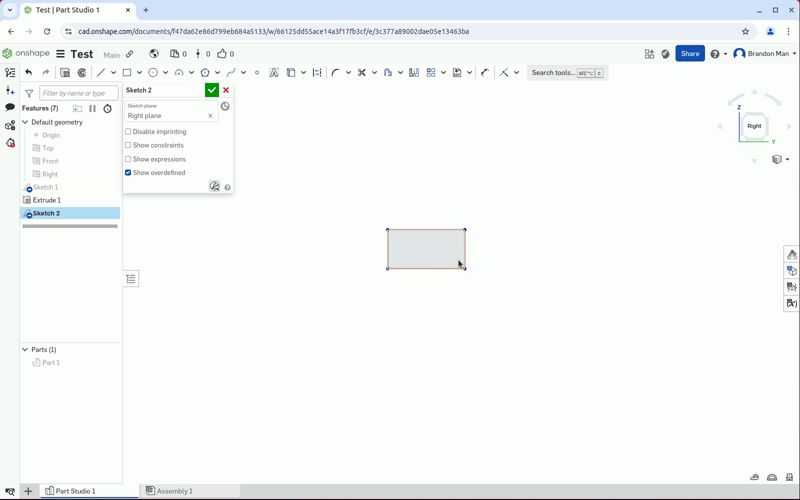
scroll(6)
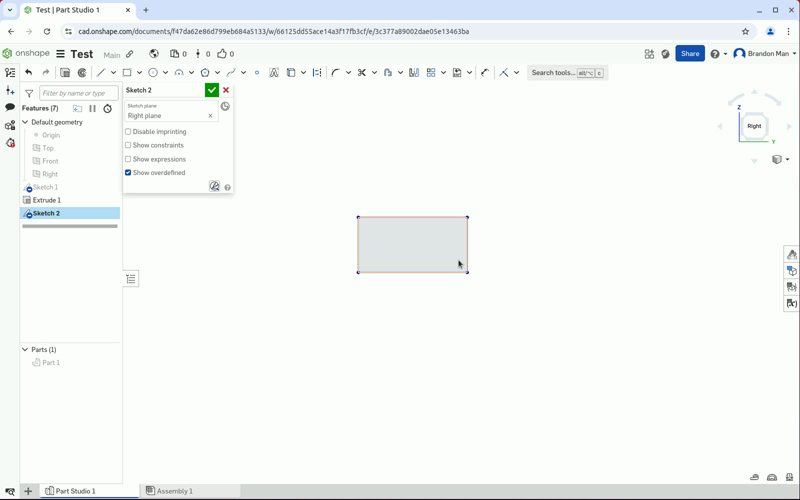
scroll(6)
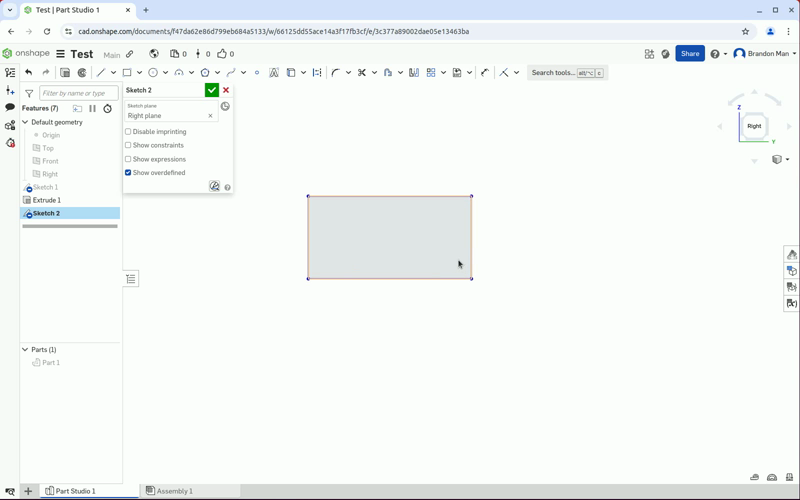
scroll(6)
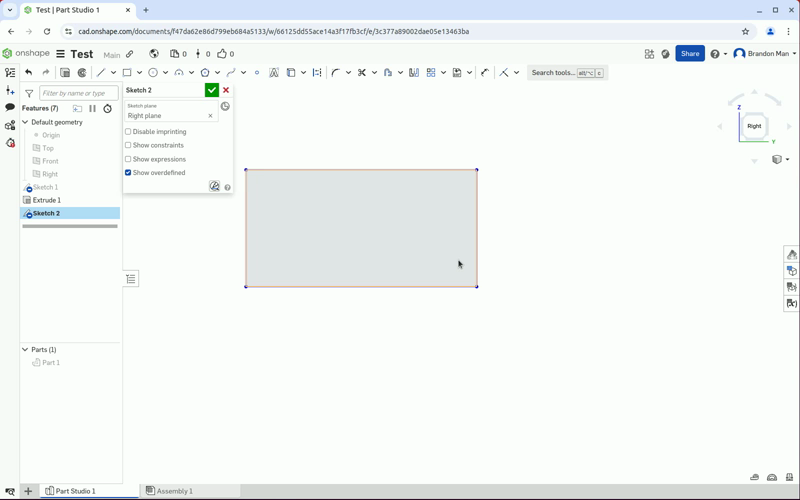
scroll(6)
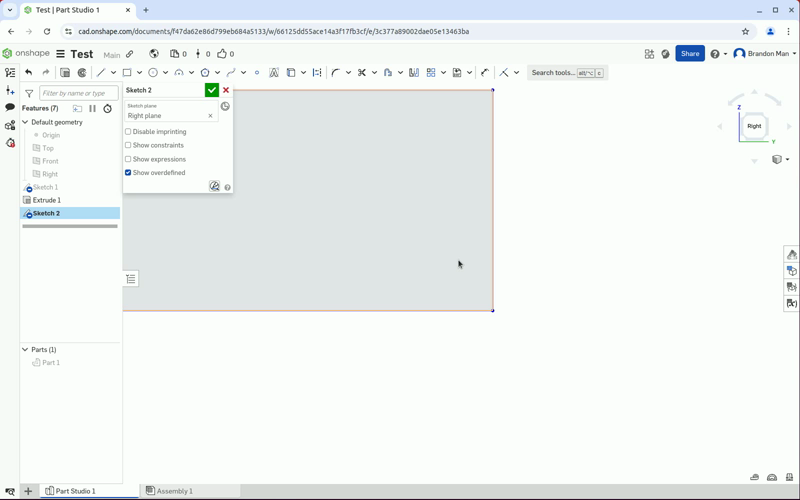
click(458, 259)
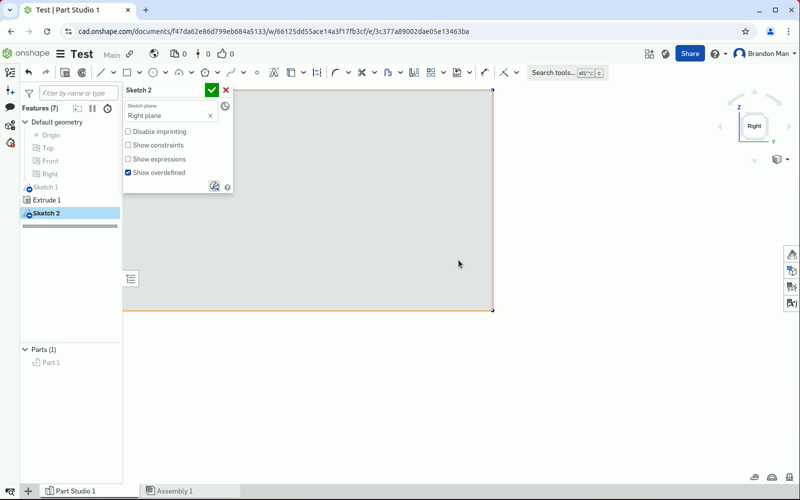
scroll(-6)
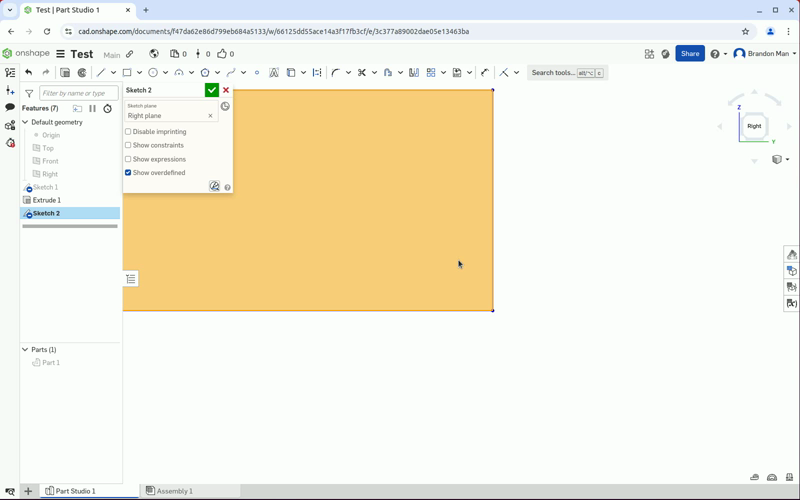
scroll(-6)
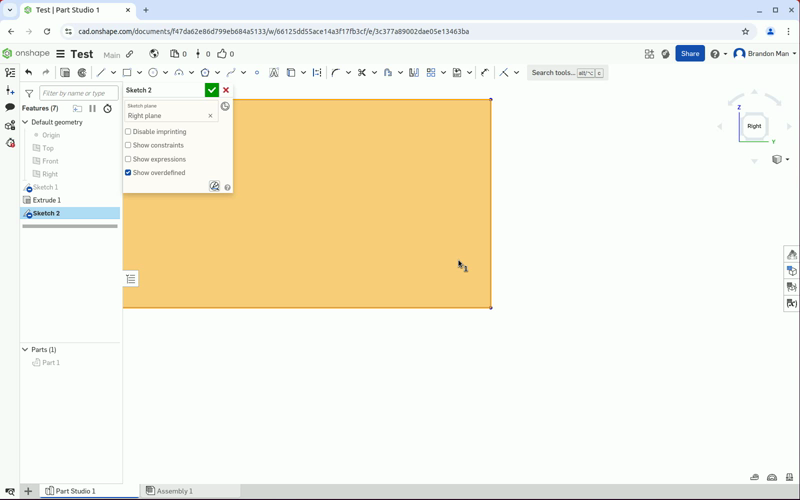
scroll(-6)
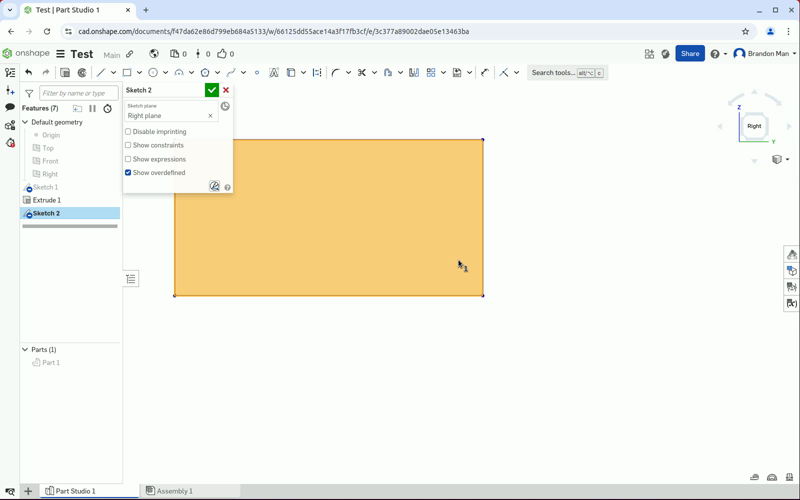
scroll(-6)
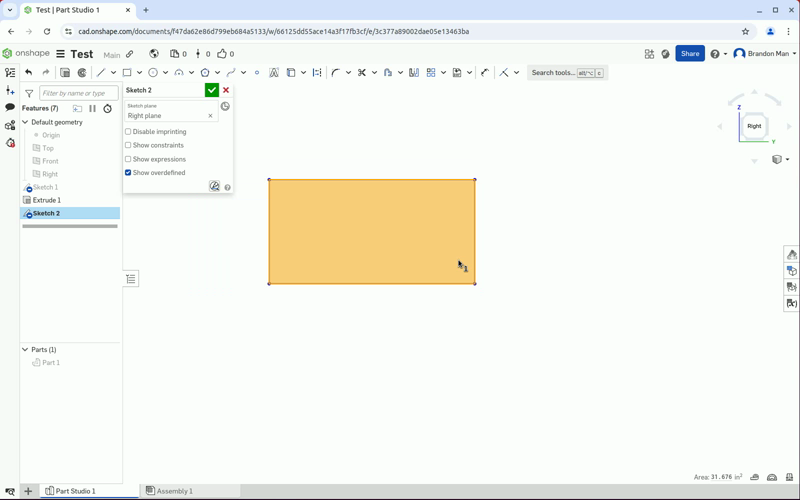
scroll(-6)
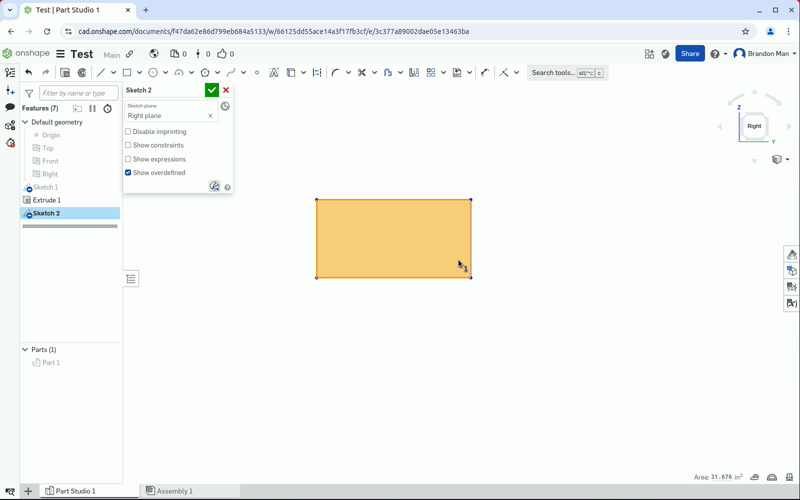
scroll(-6)
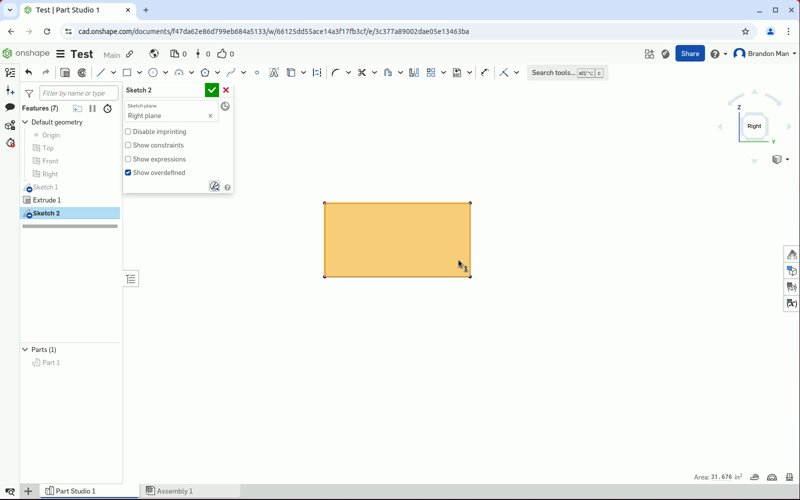
scroll(-6)
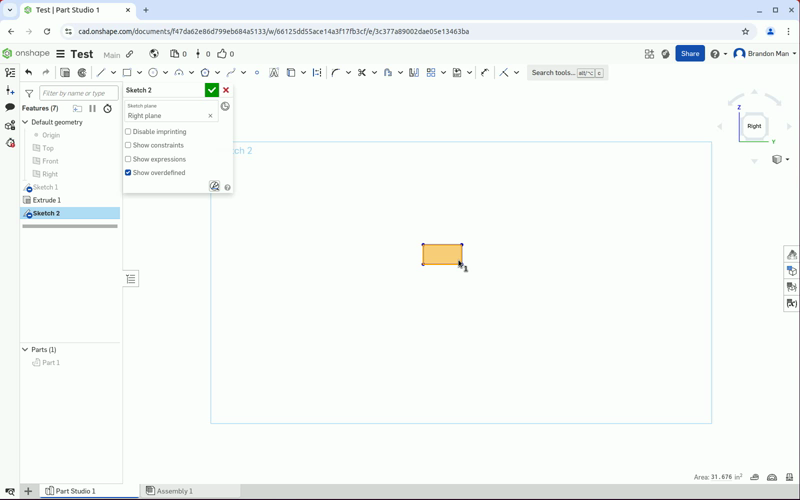
mouse_move(73, 352)
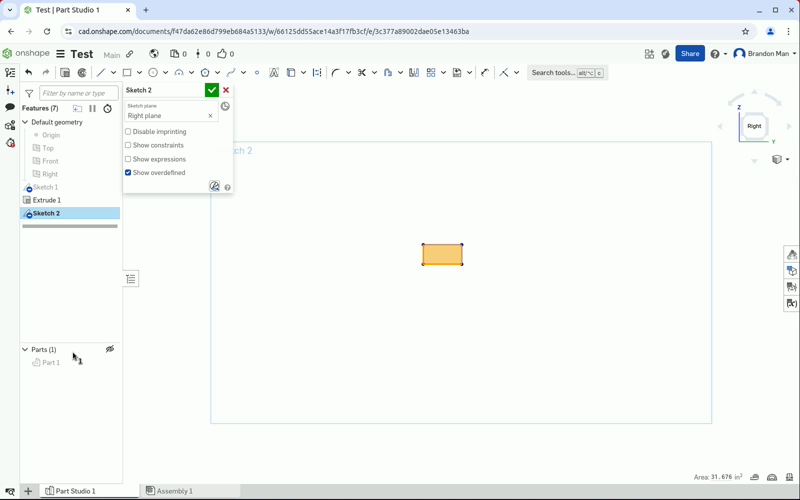
key(shift+y)
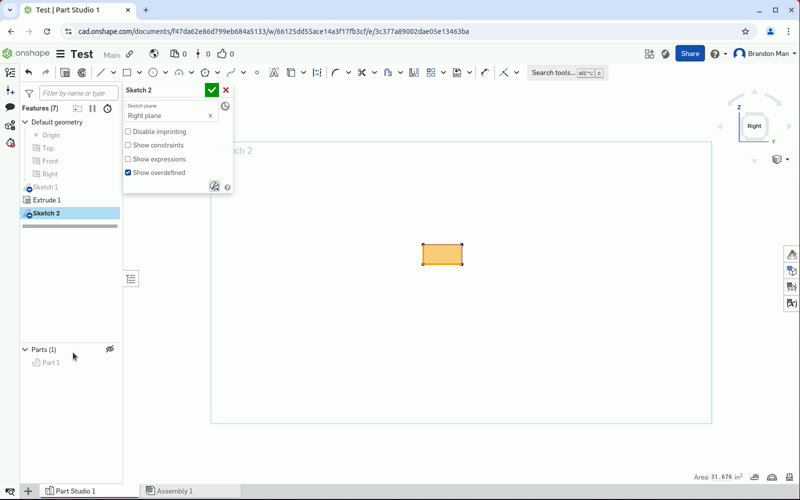
key(shift+e)
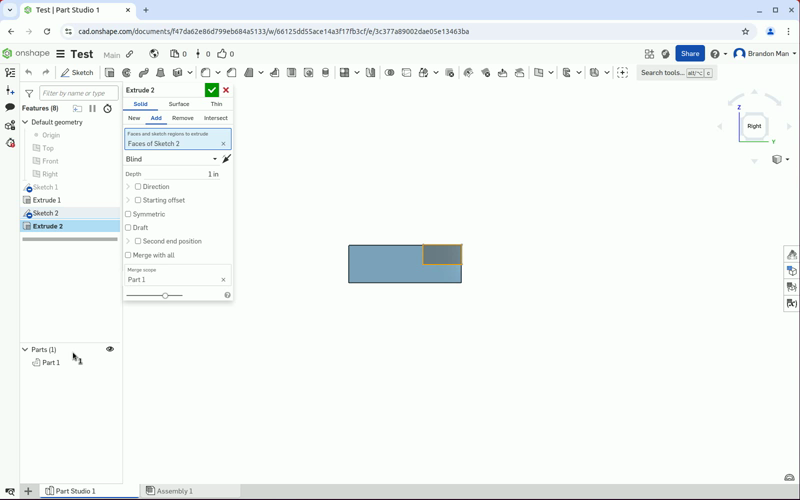
mouse_move(143, 106)
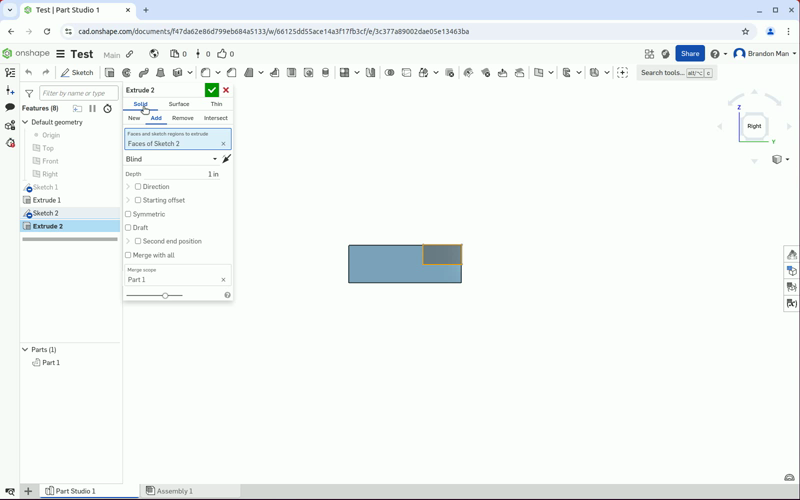
click(143, 106)
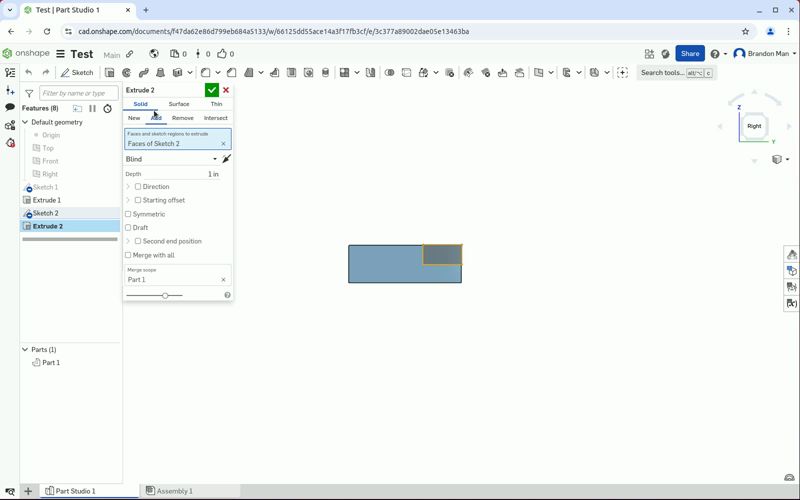
mouse_move(186, 120)
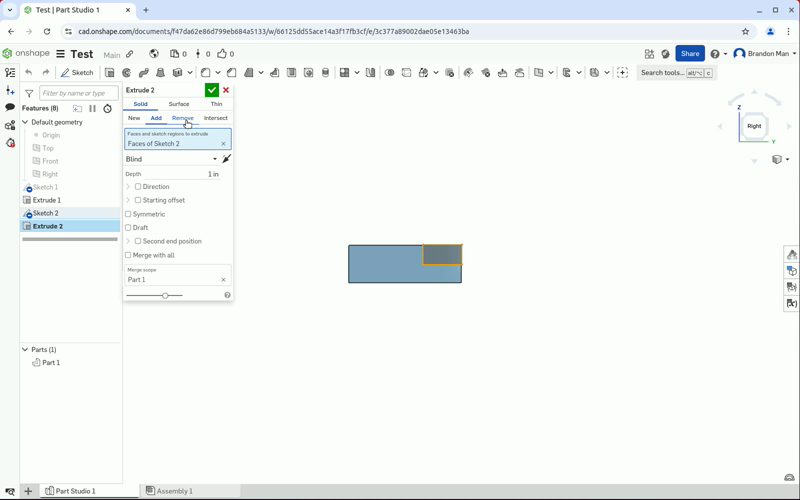
click(186, 120)
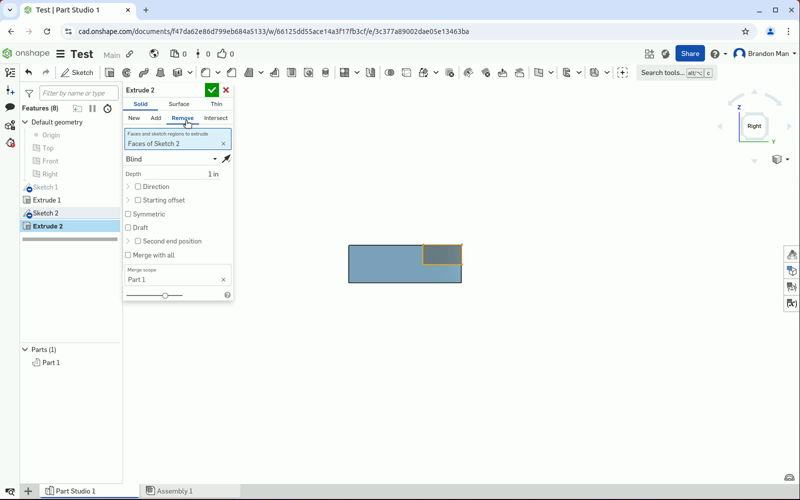
key(tab, 4)
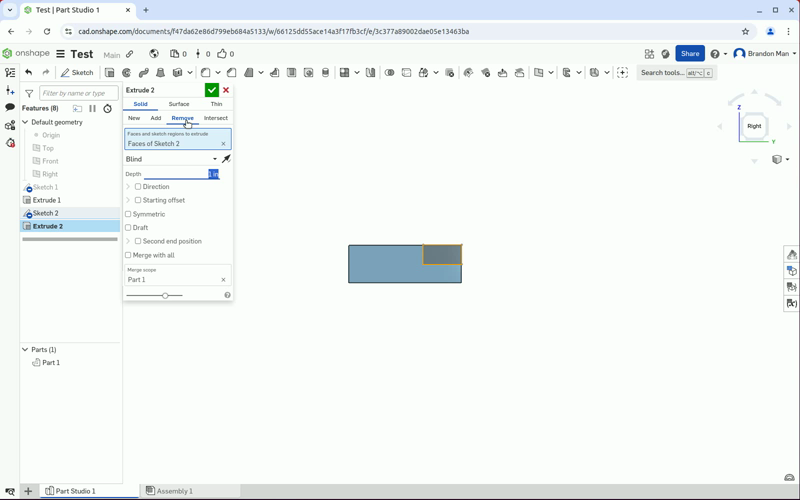
text(3.851)
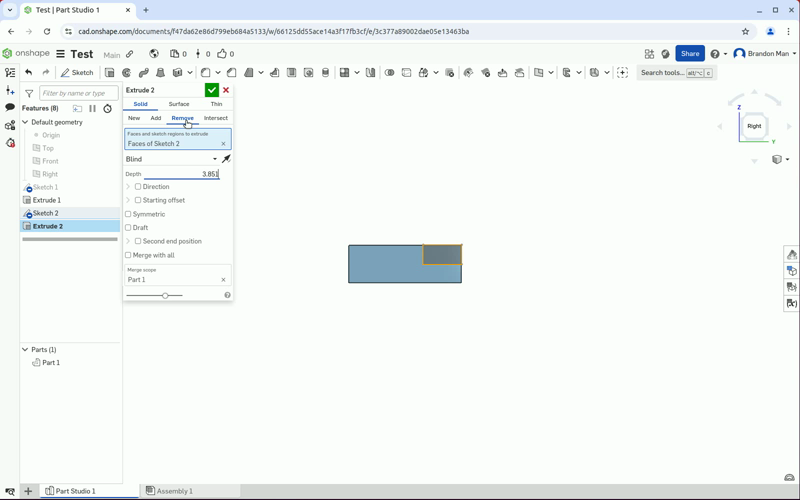
key(tab, 6)
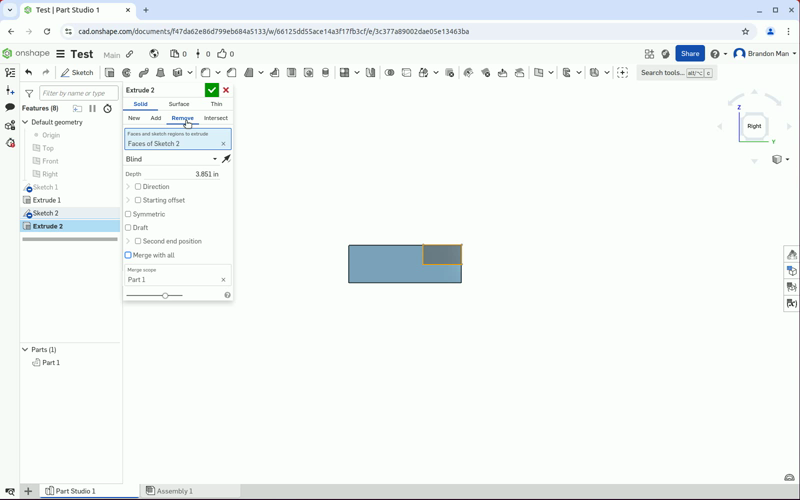
key(space)
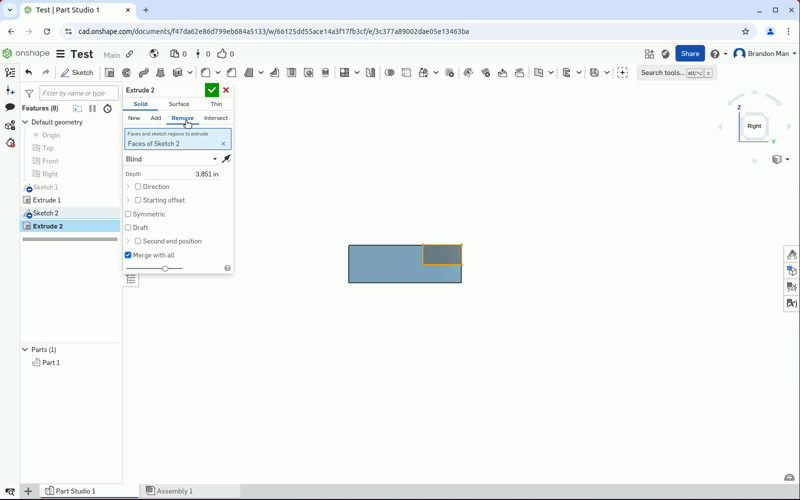
key(enter)
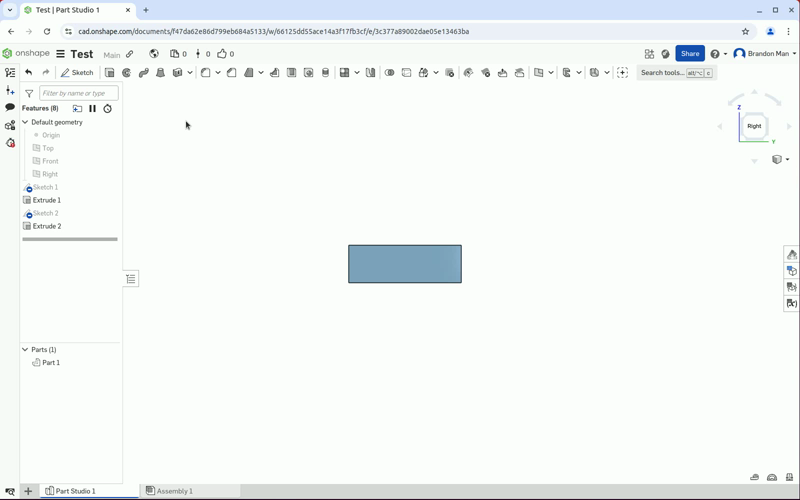
key(shift+h)
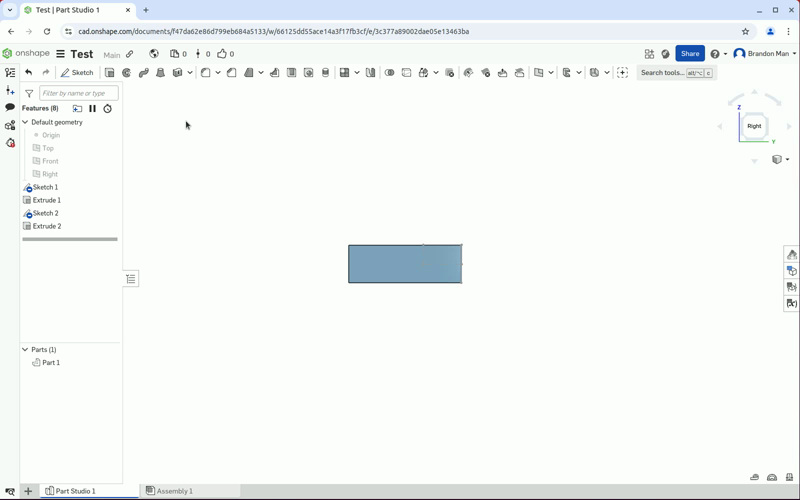
key(shift+h)
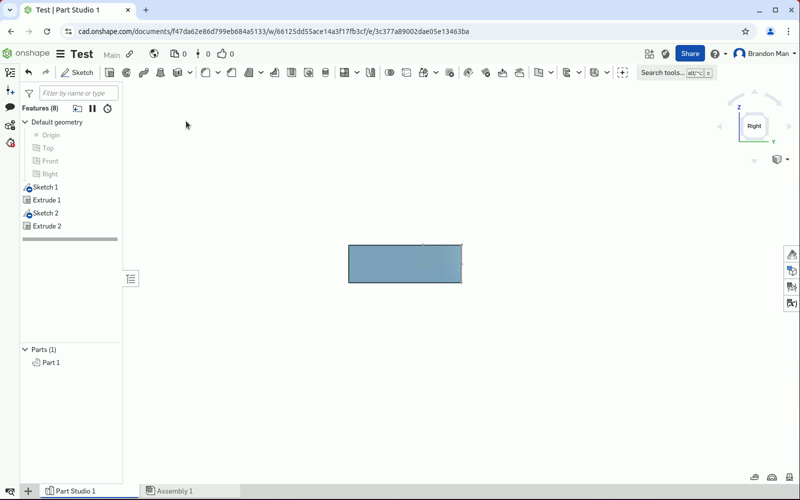
key(shift+7)
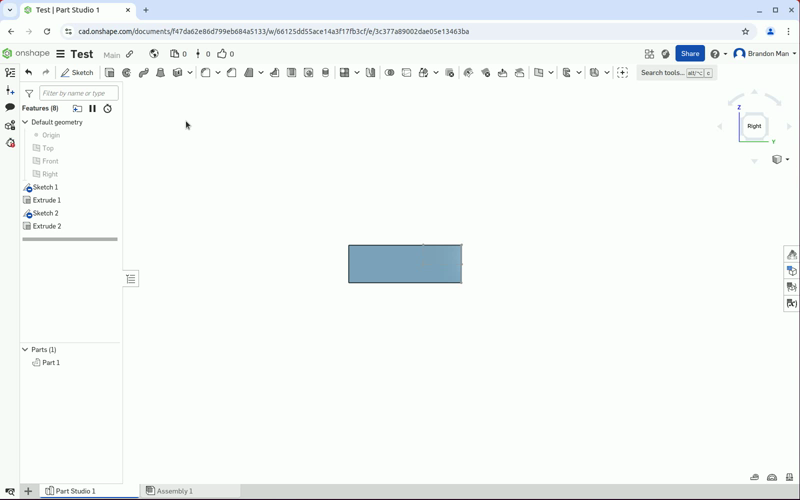
key(right, 2)
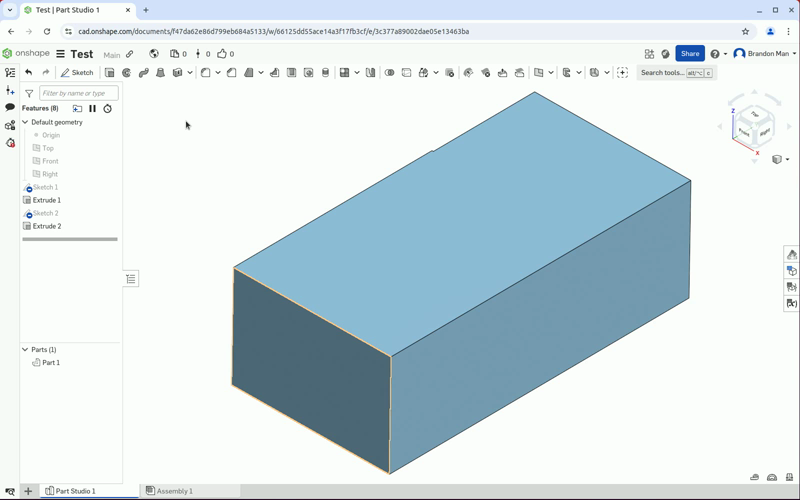
key(down, 2)
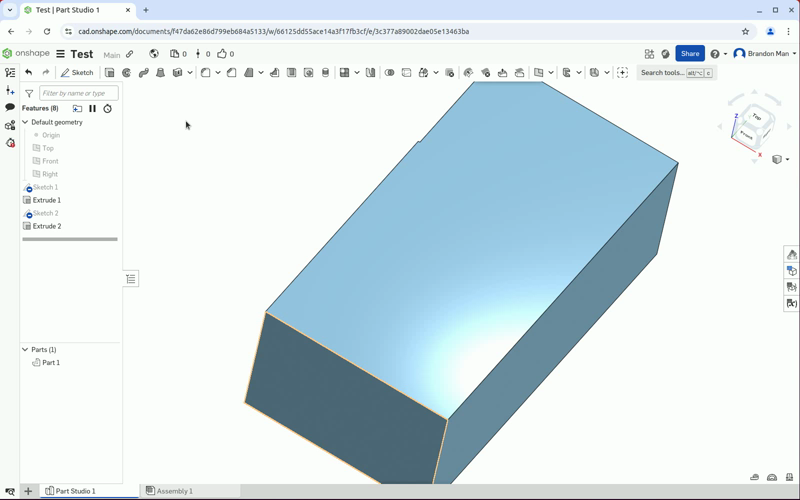
key(up, 2)
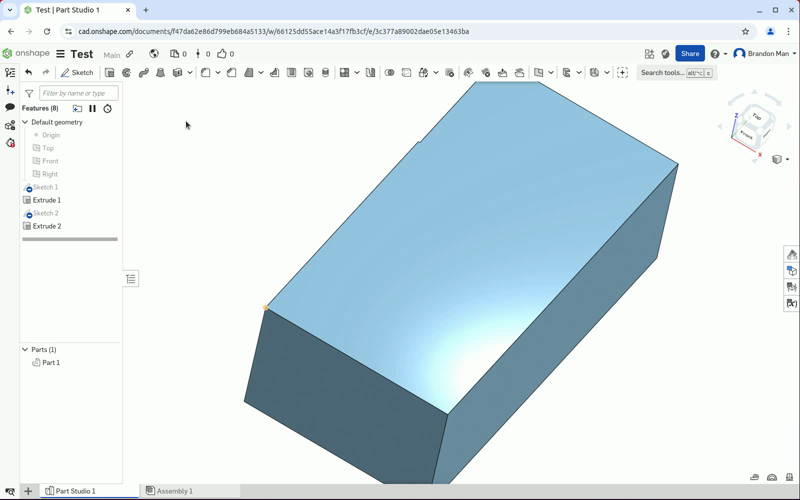
key(left, 2)
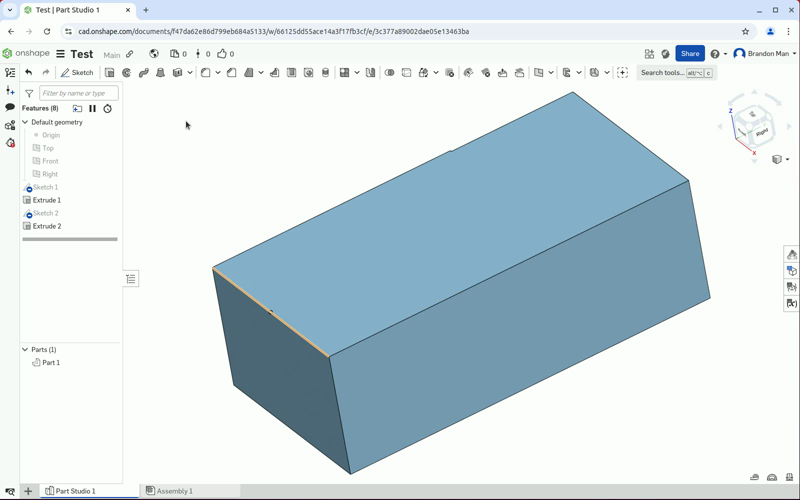
mouse_move(73, 189)
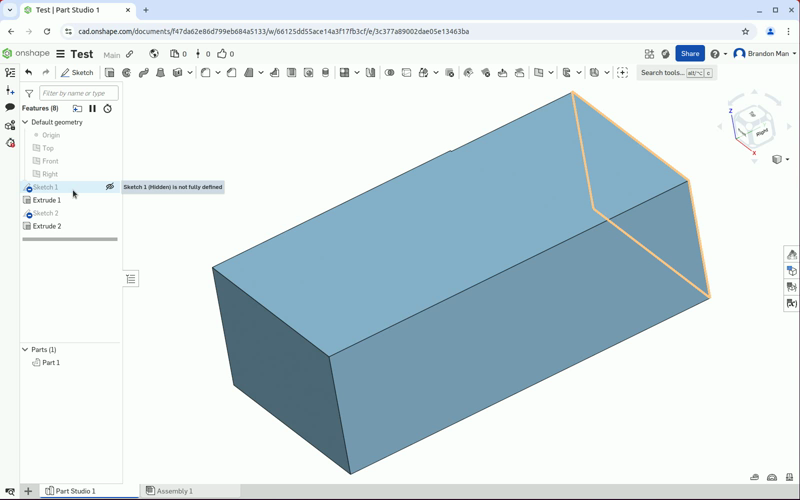
click(73, 189)